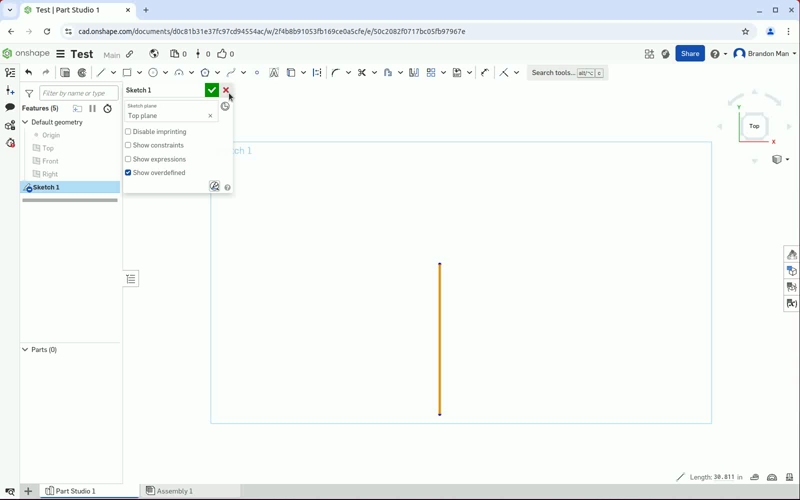
key(shift+h)
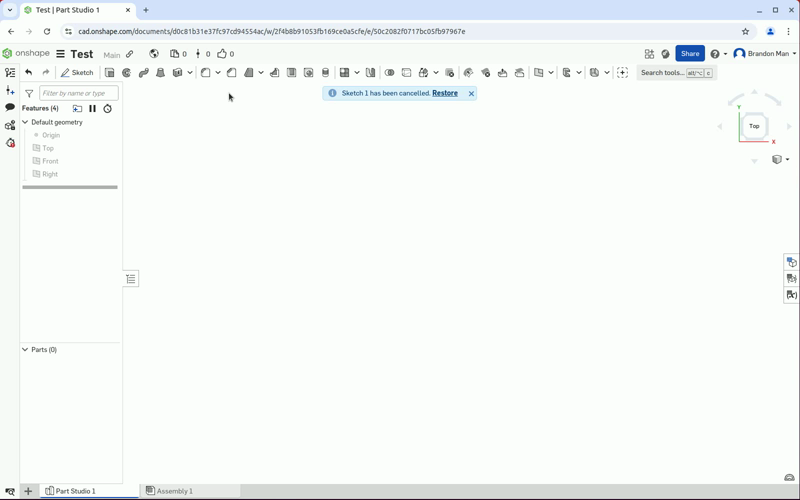
mouse_move(73, 352)
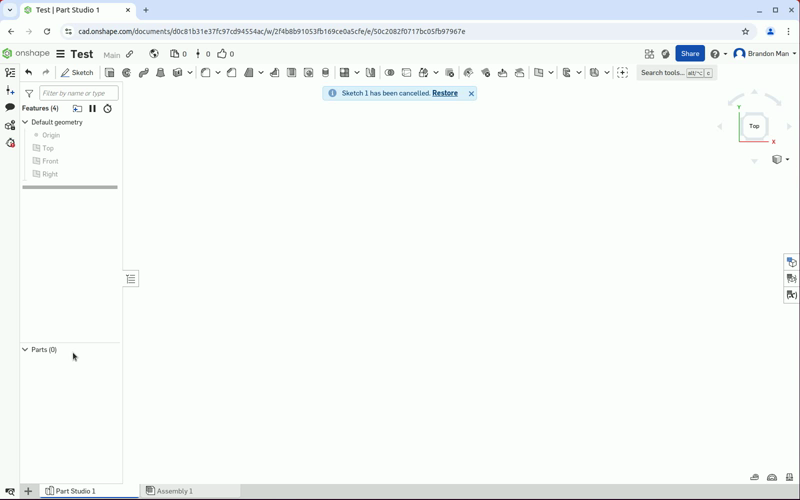
key(y)
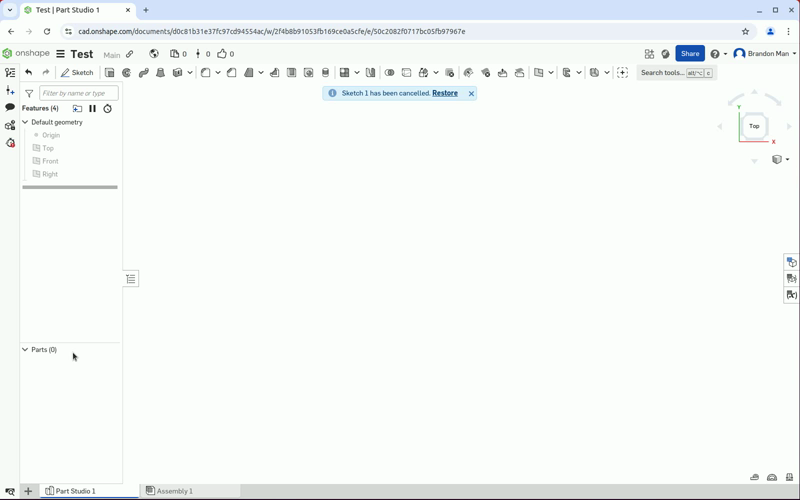
key(shift+p)
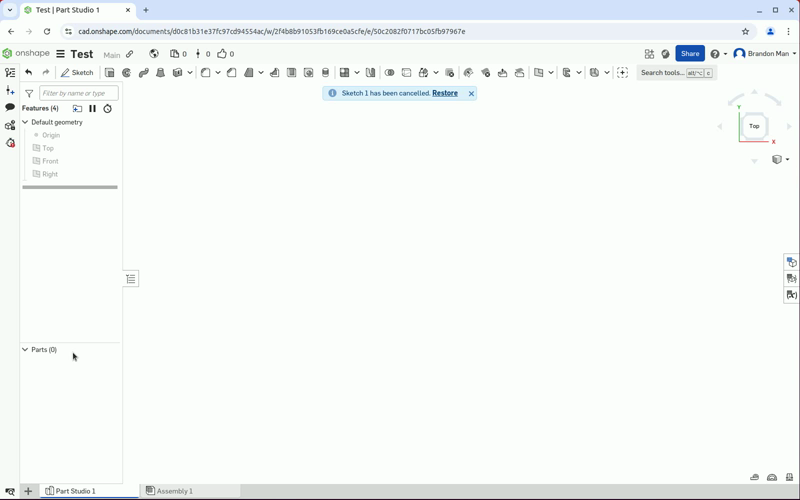
key(space)
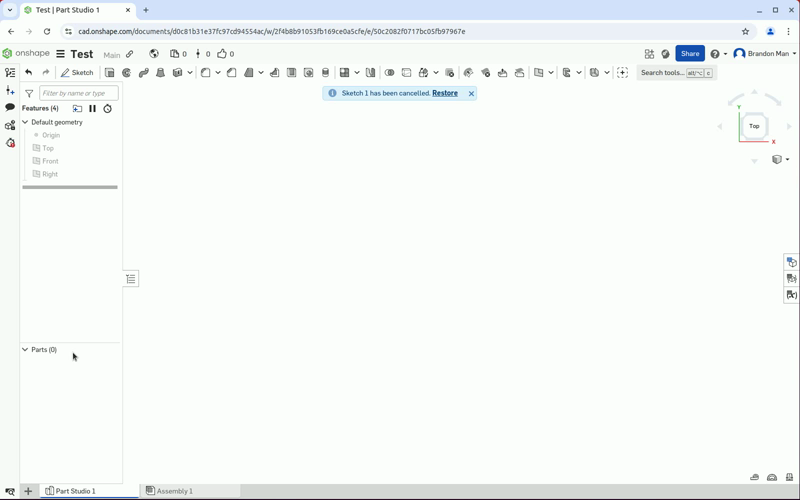
key_down(shift)
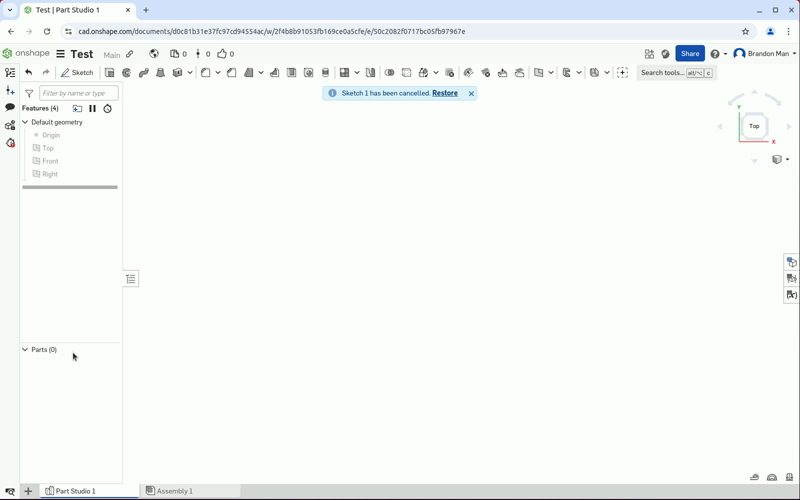
key(up)
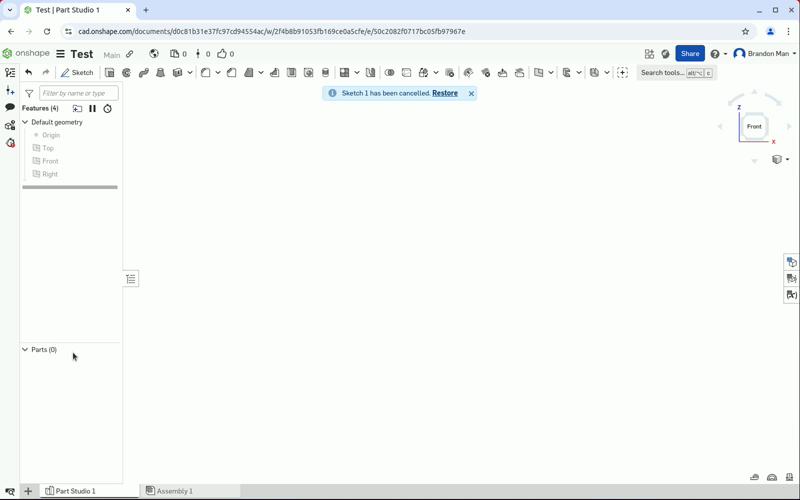
key_up(shift)
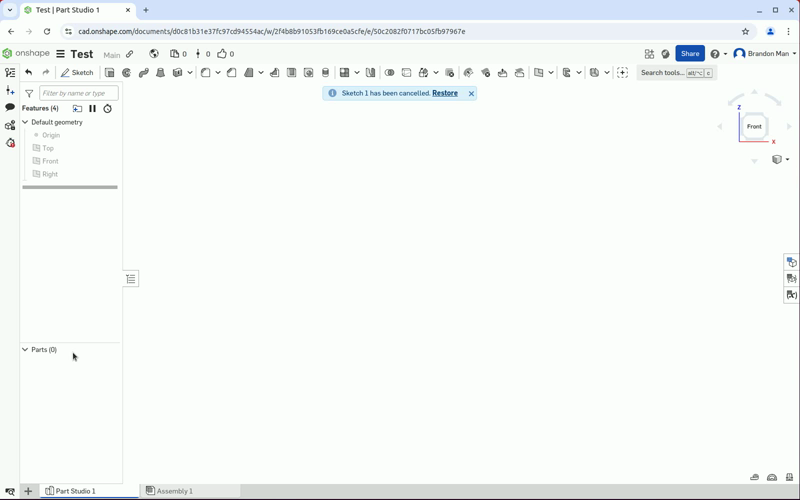
key(space)
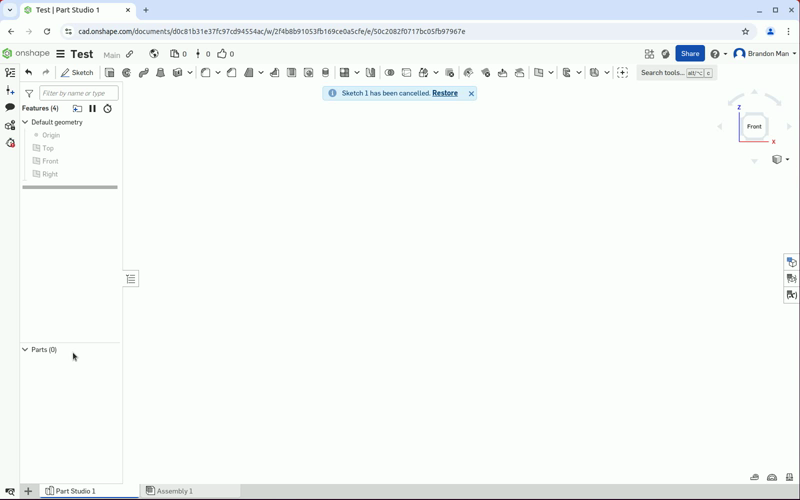
key_down(shift)
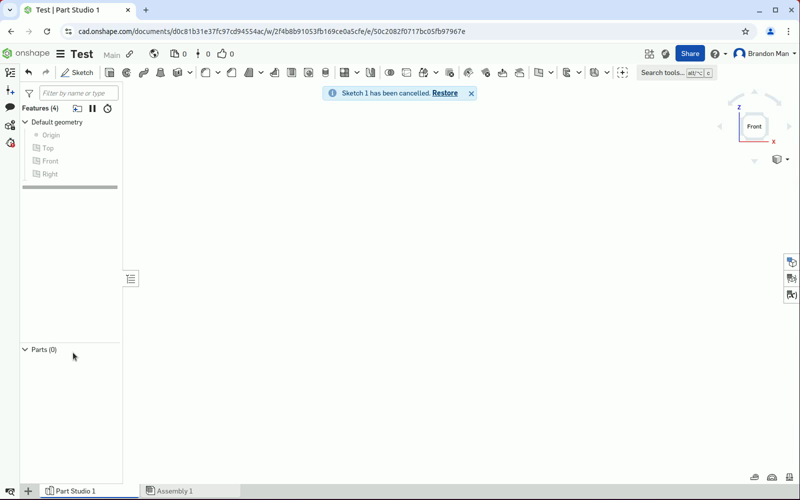
key(left)
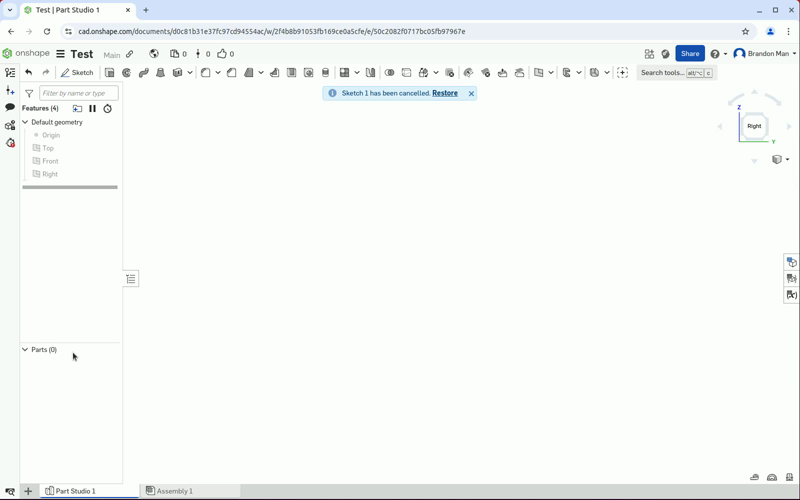
key_up(shift)
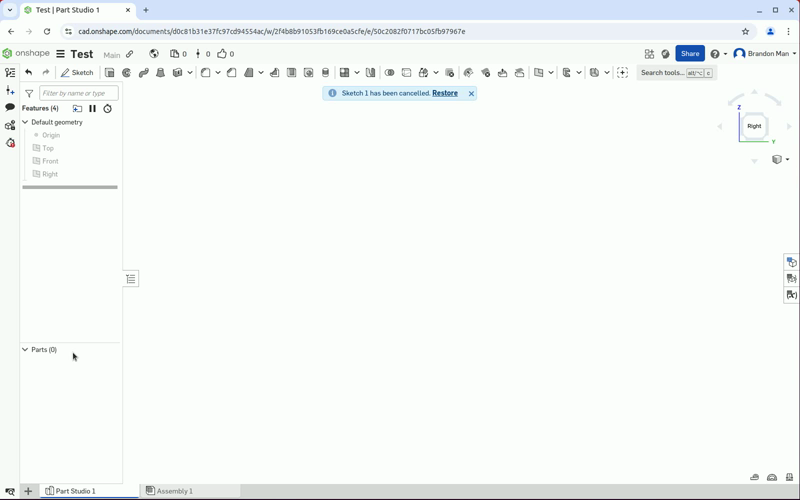
mouse_move(73, 352)
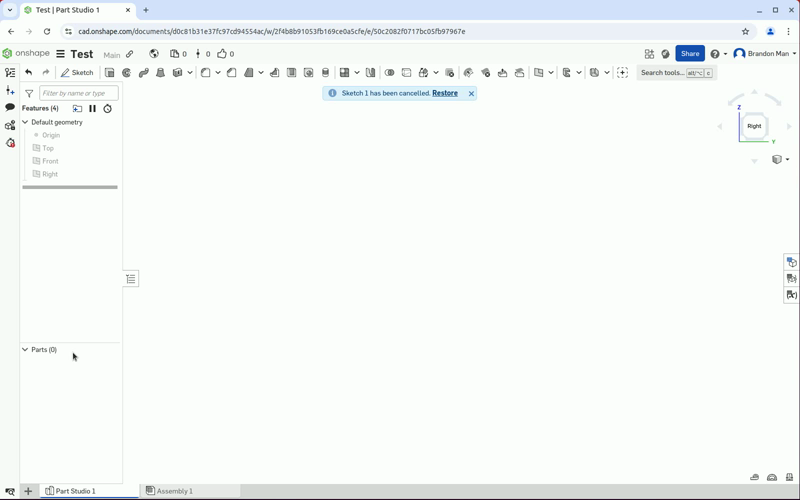
key(shift+y)
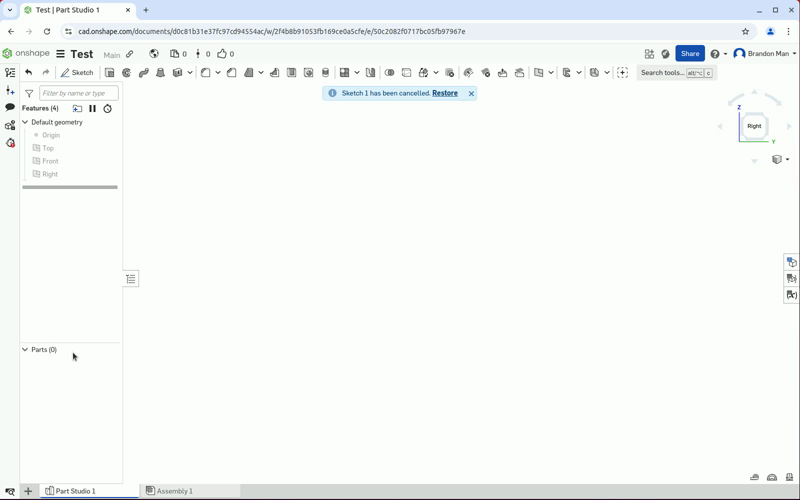
mouse_move(541, 75)
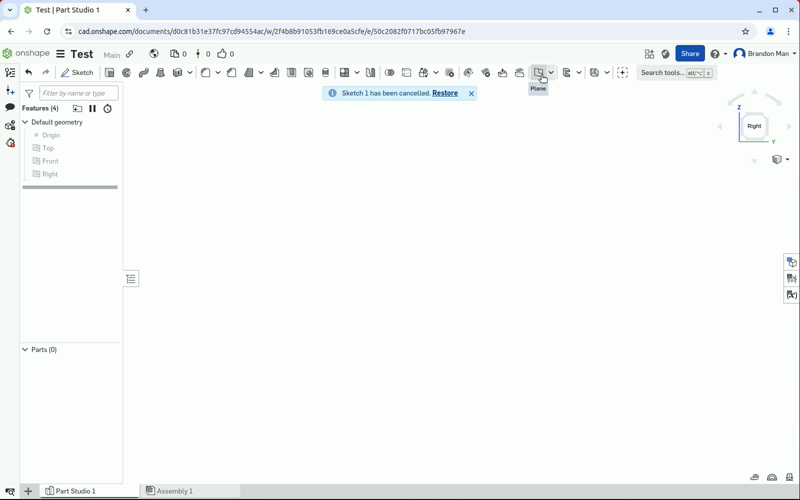
click(541, 75)
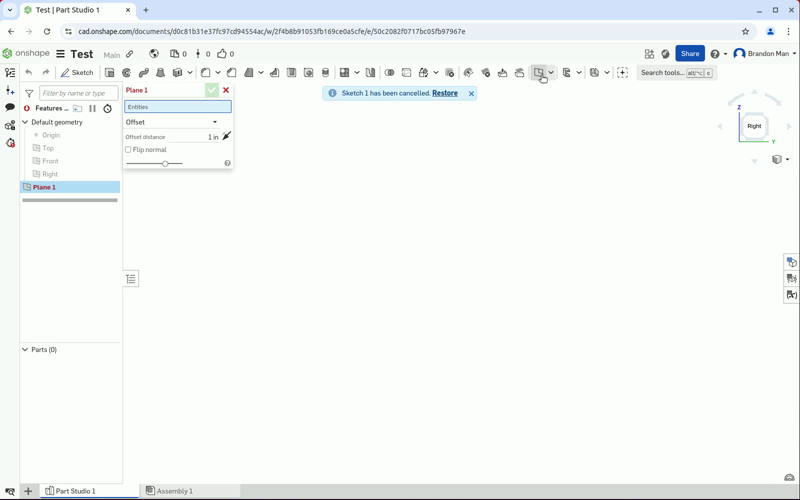
mouse_move(73, 176)
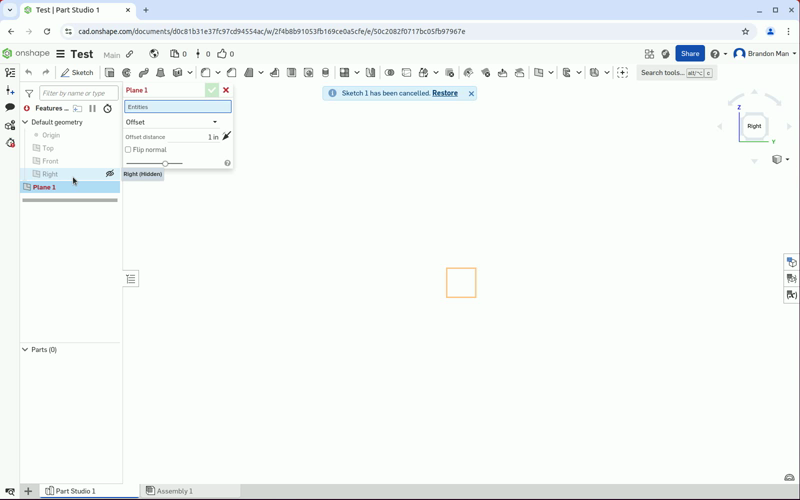
click(73, 176)
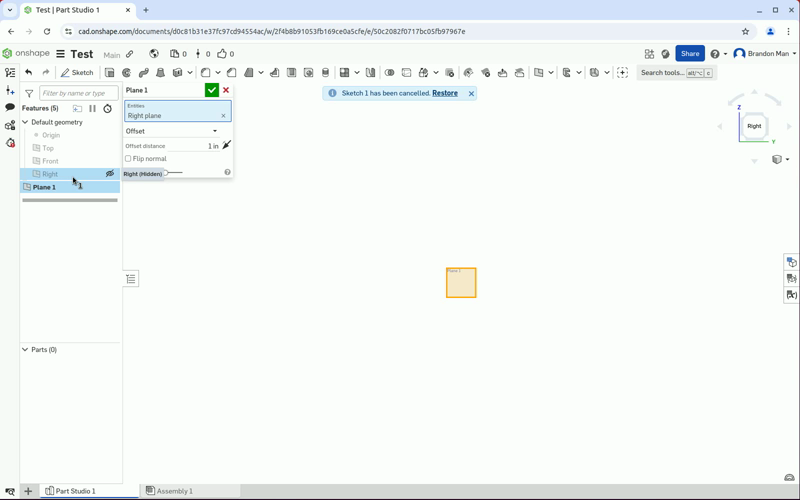
key(tab, 2)
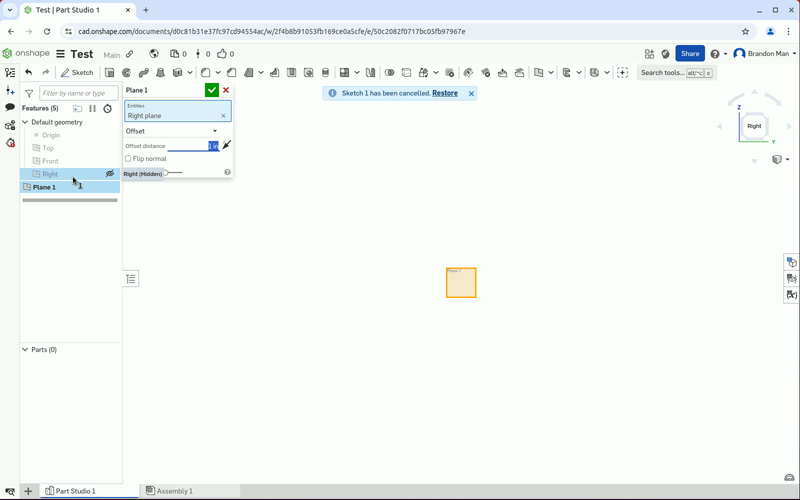
text(22.862)
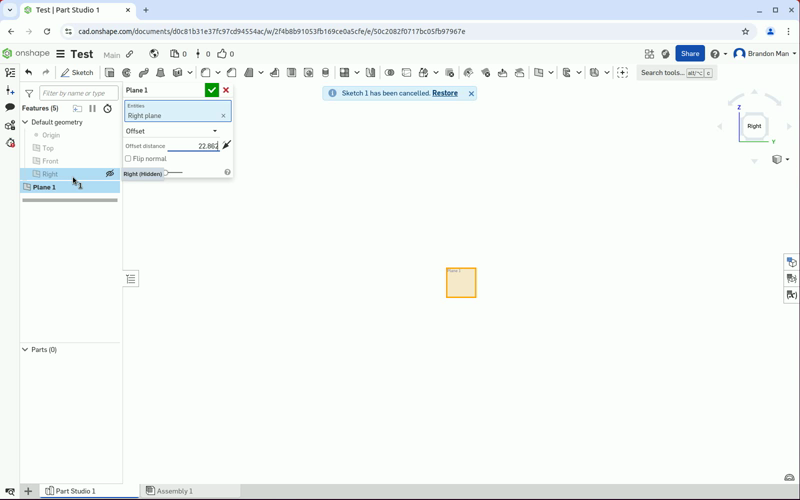
key(enter, 2)
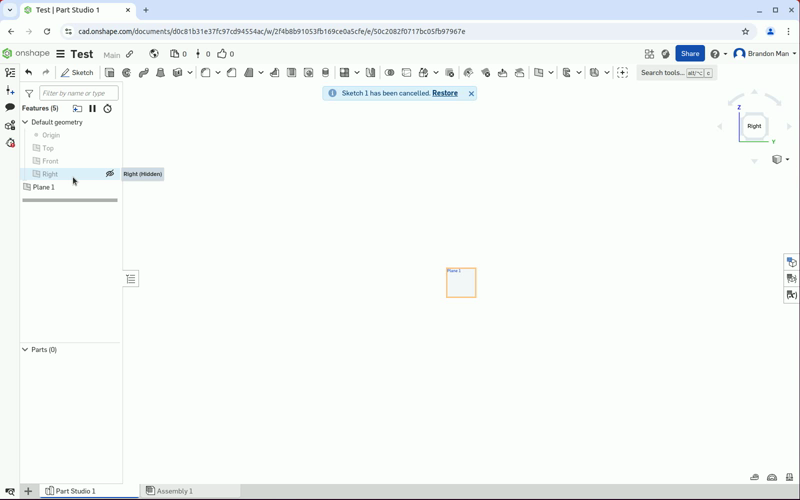
key(shift+s)
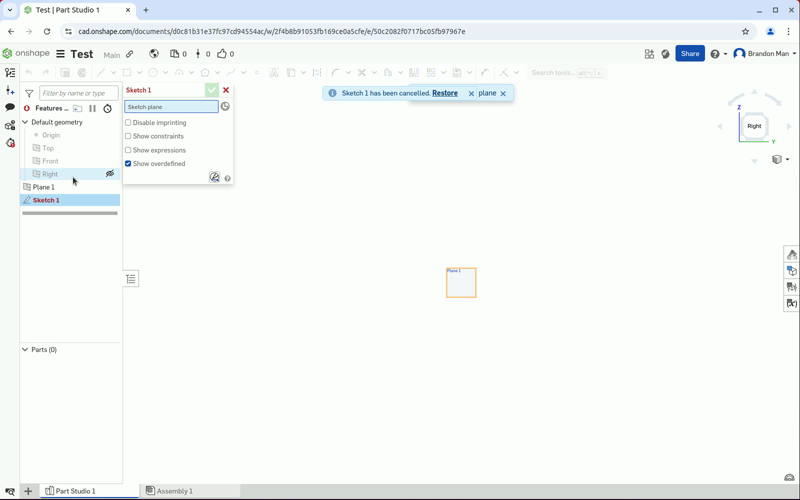
mouse_move(73, 189)
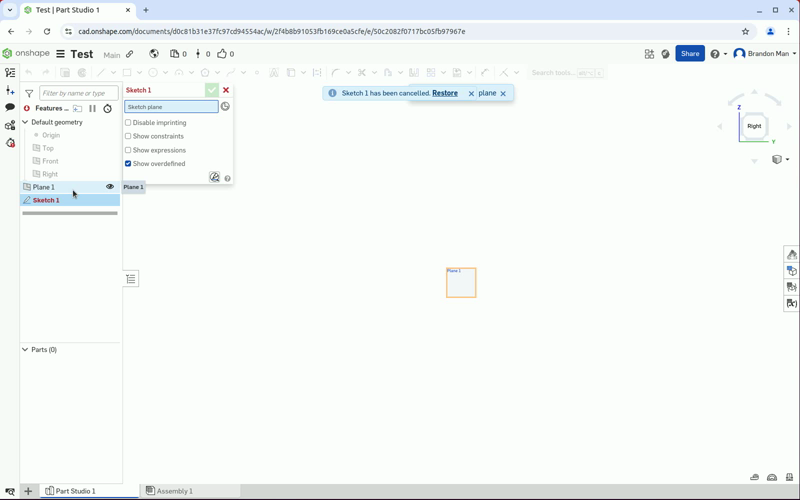
click(73, 189)
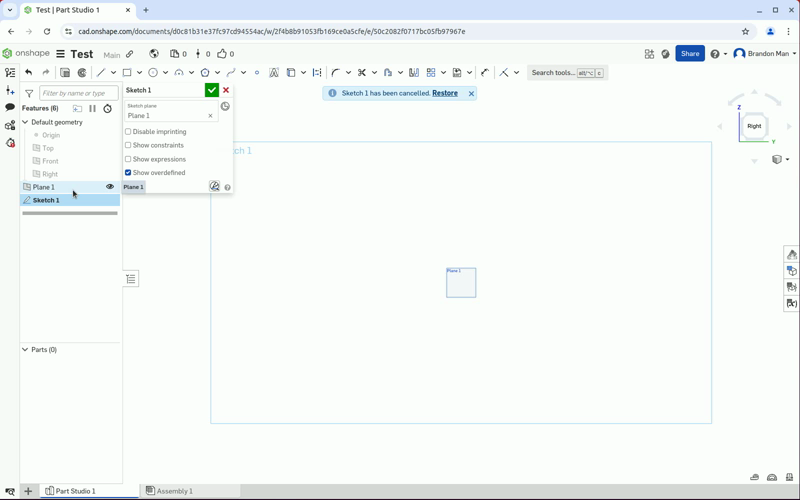
mouse_move(73, 352)
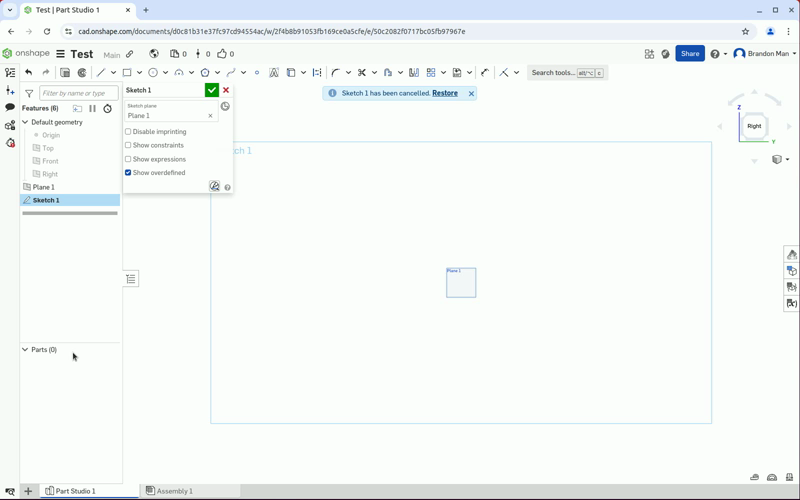
key(y)
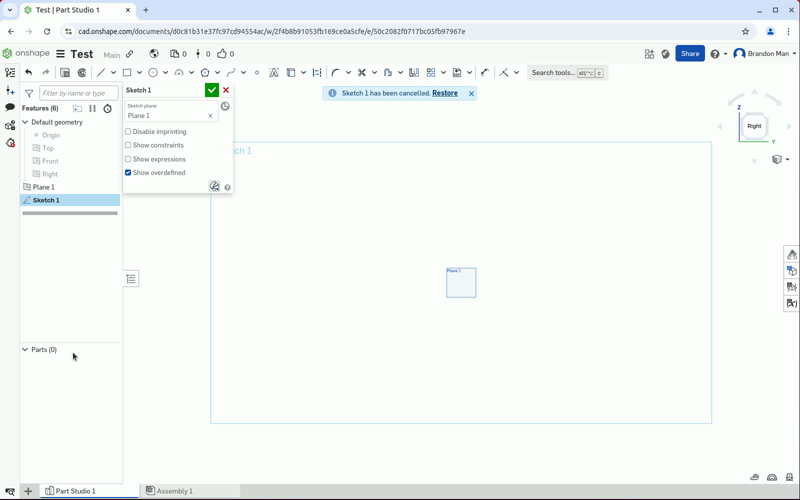
key(l)
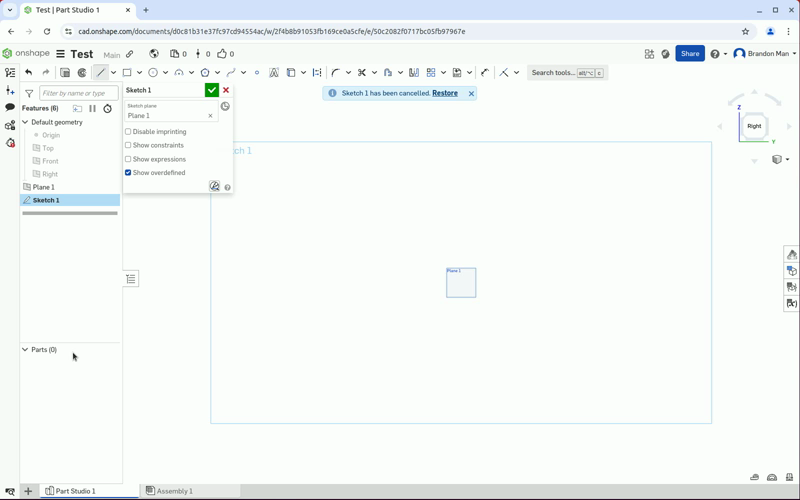
key_down(shift)
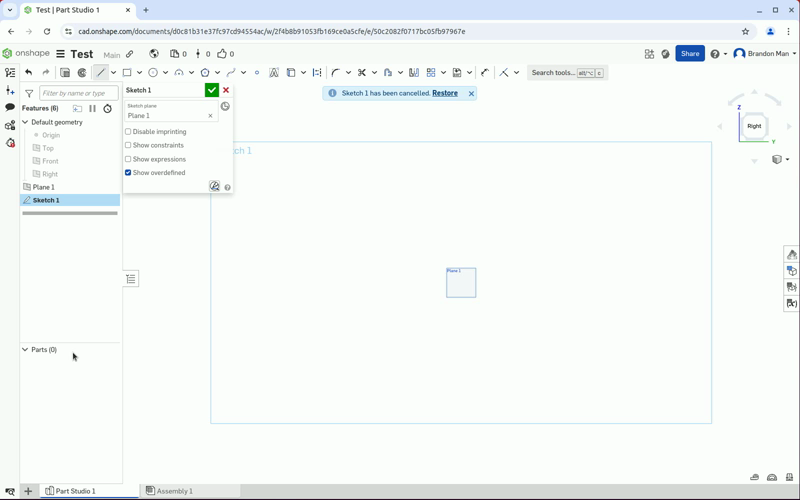
mouse_move(477, 355)
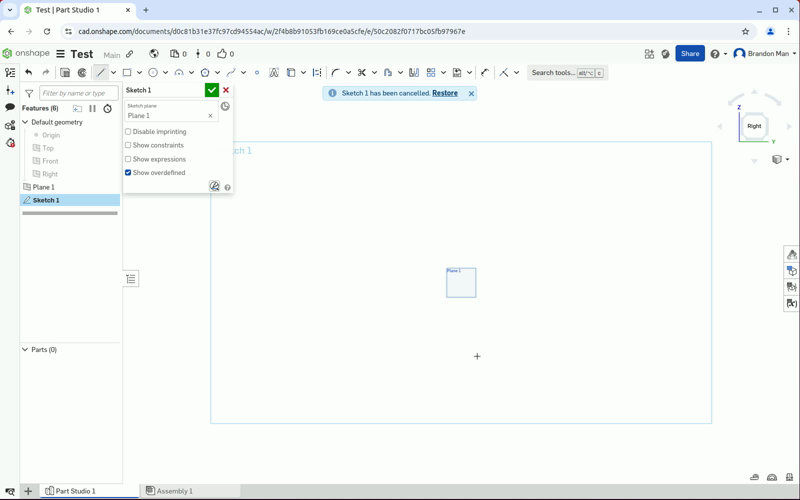
click(477, 355)
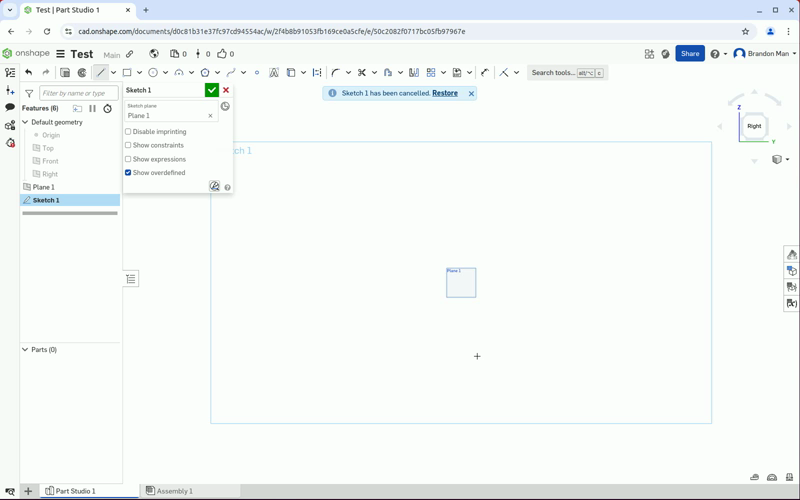
key_up(shift)
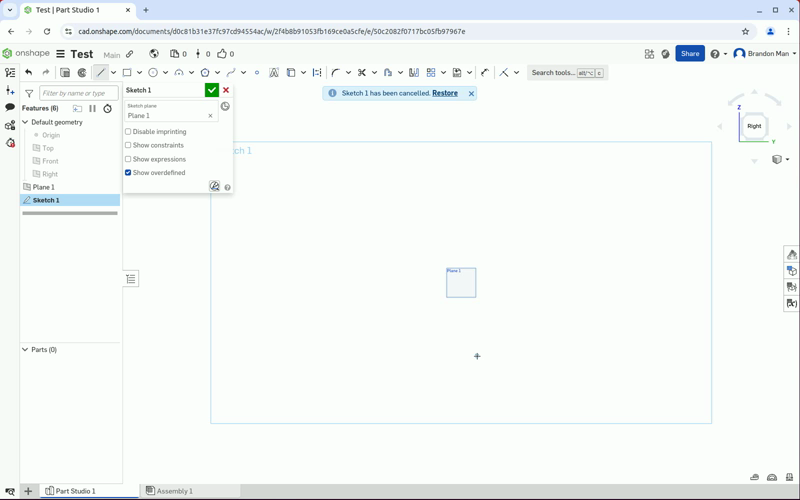
key_down(shift)
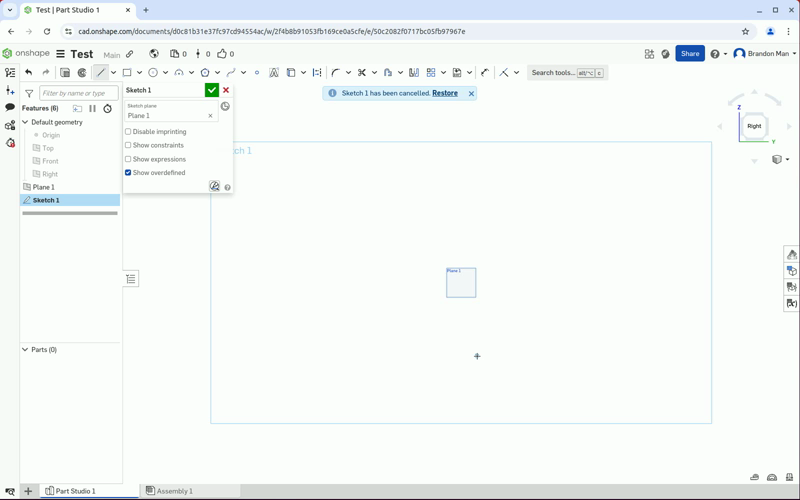
mouse_move(550, 355)
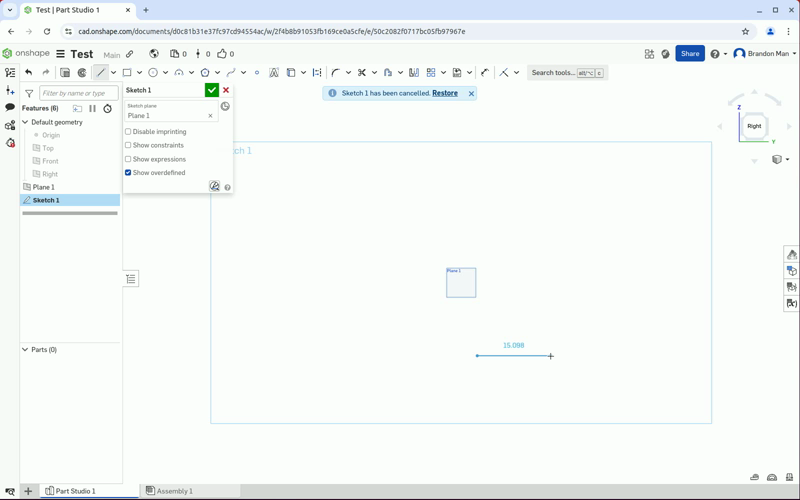
click(550, 355)
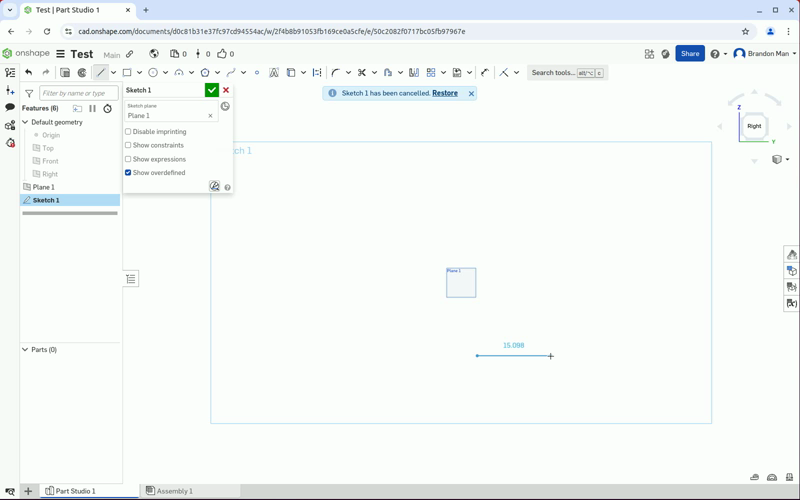
key_up(shift)
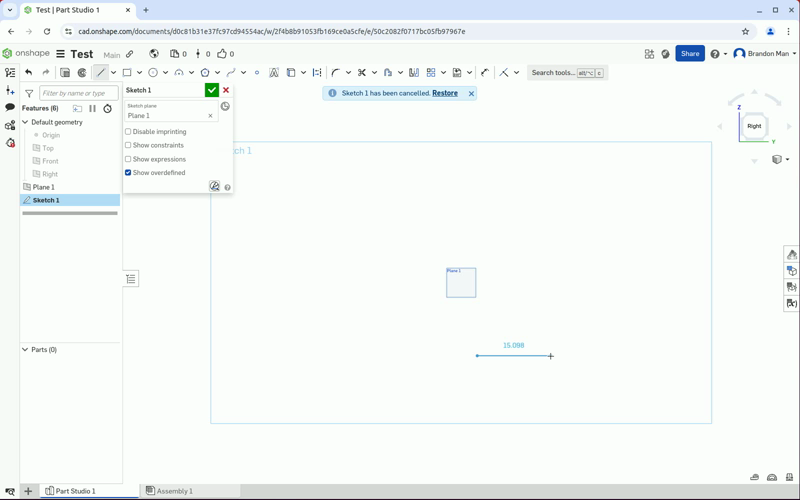
key_down(shift)
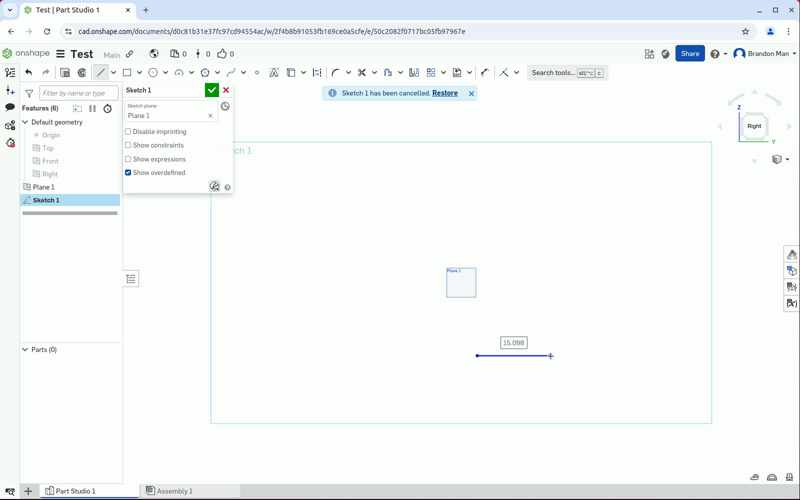
mouse_move(550, 234)
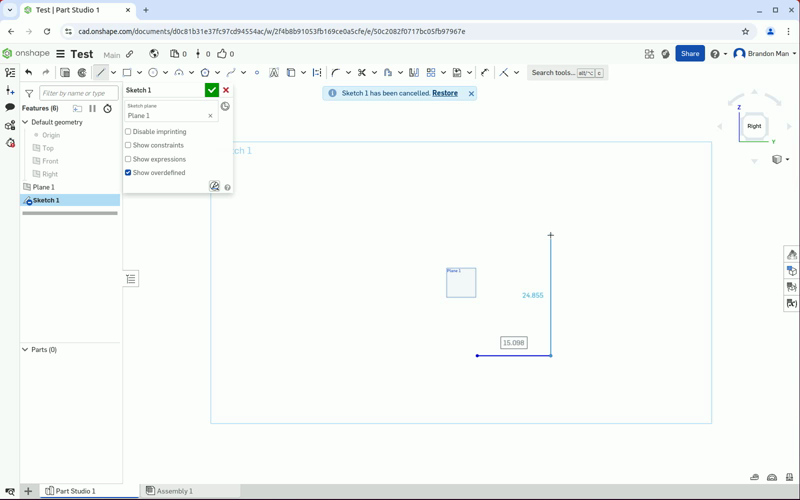
click(550, 234)
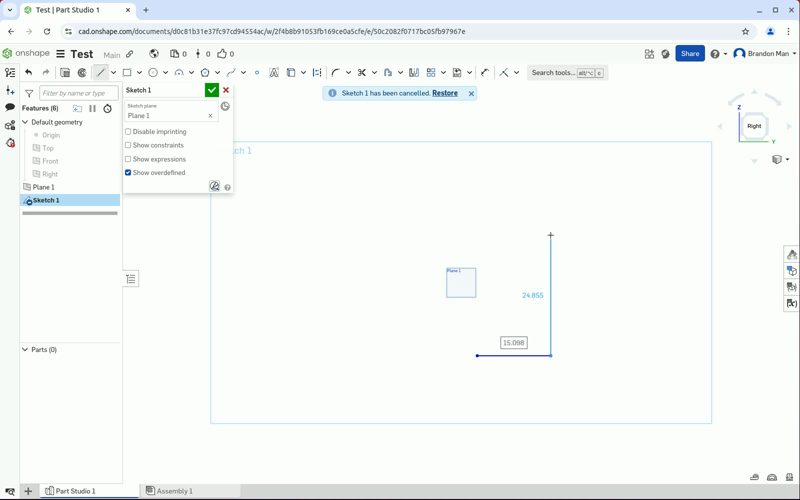
key_up(shift)
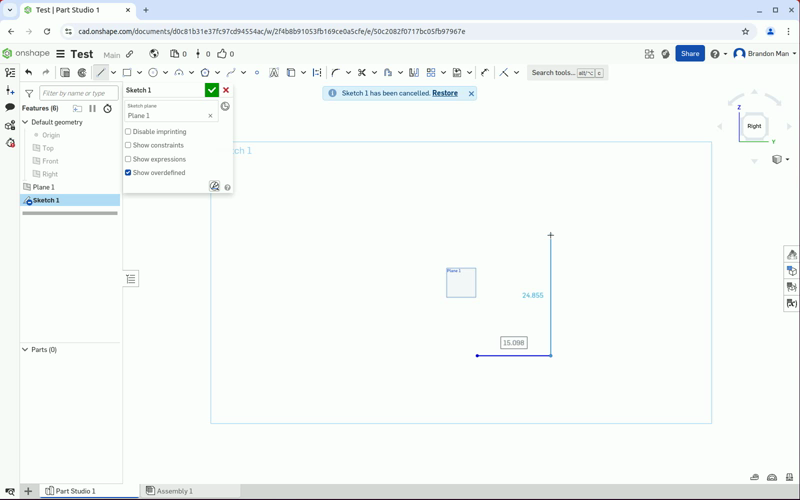
key_down(shift)
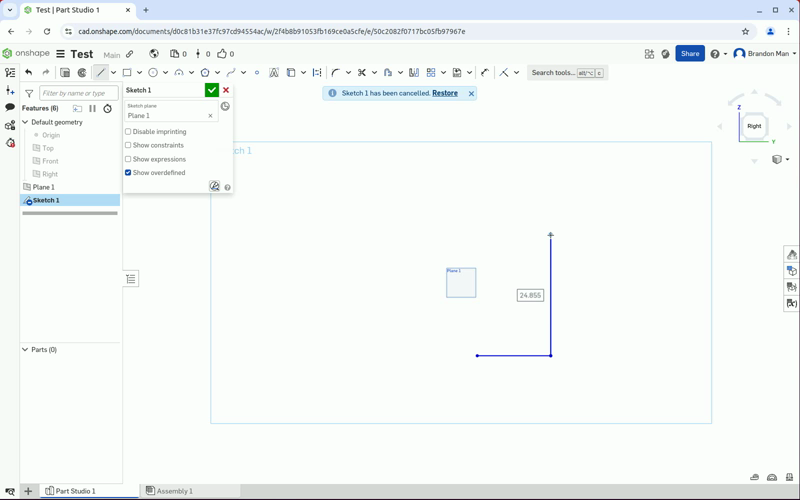
mouse_move(477, 234)
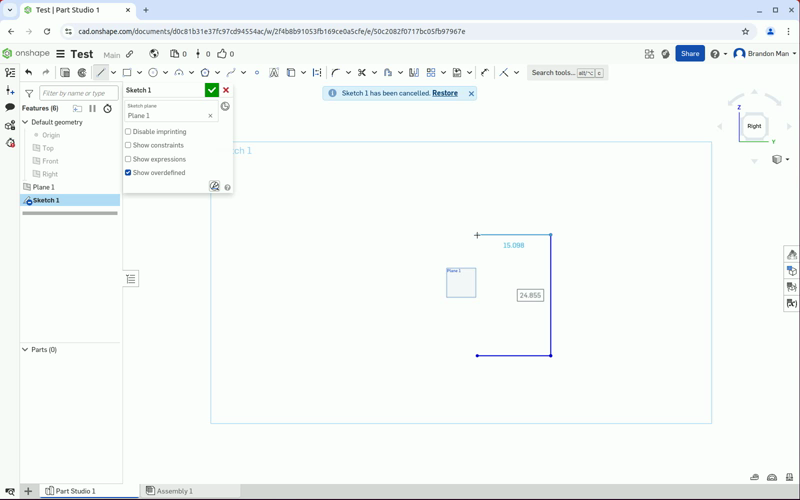
click(477, 234)
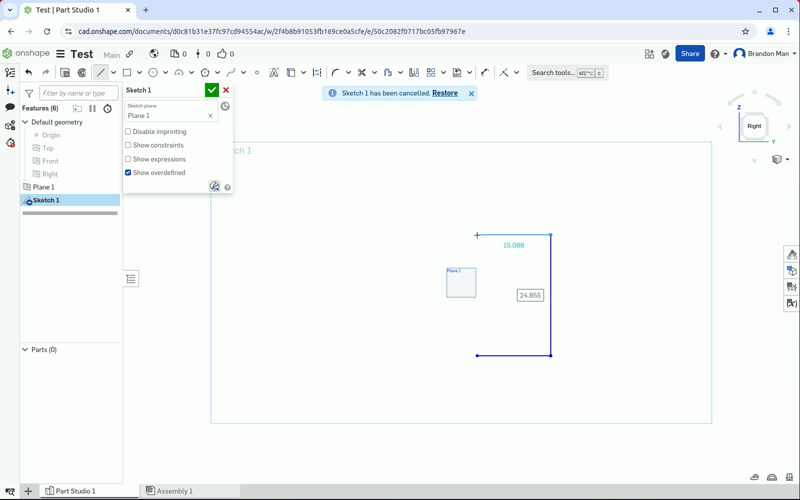
key_up(shift)
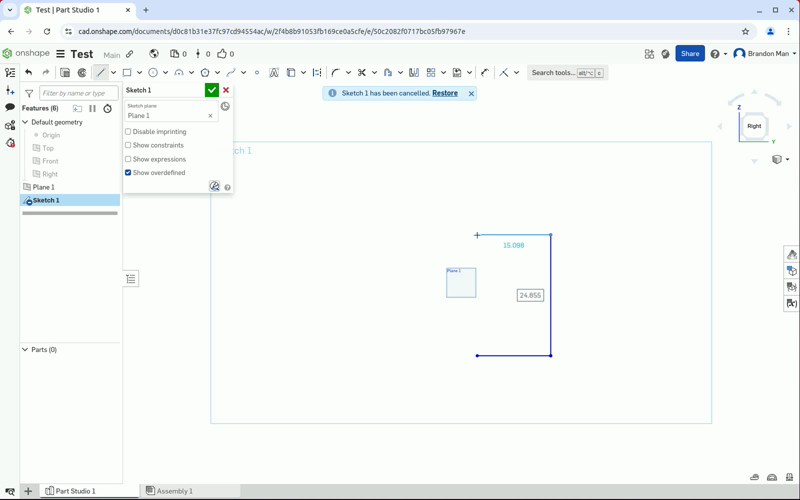
key_down(shift)
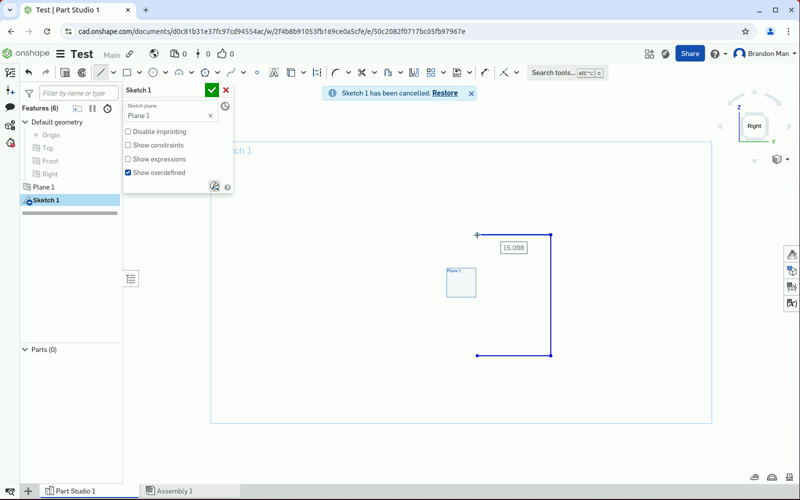
mouse_move(477, 355)
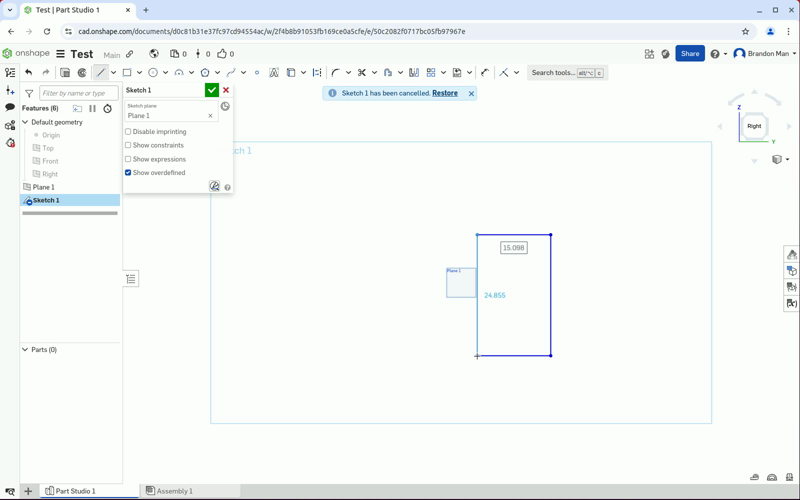
key_up(shift)
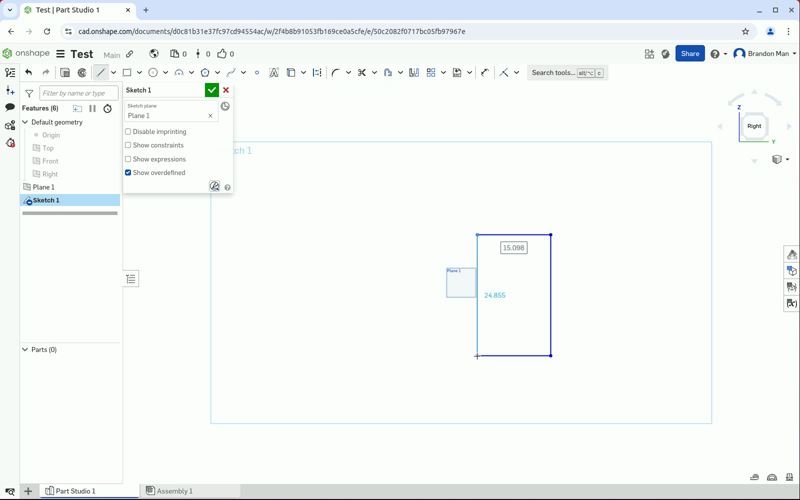
click(477, 355)
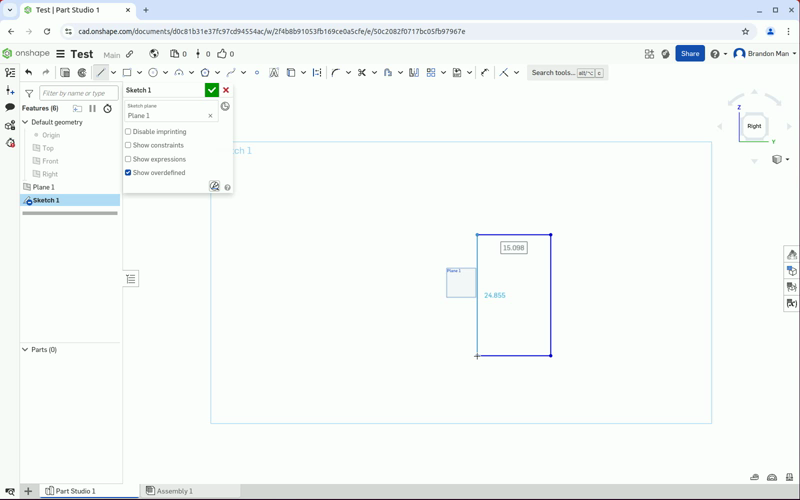
key(esc)
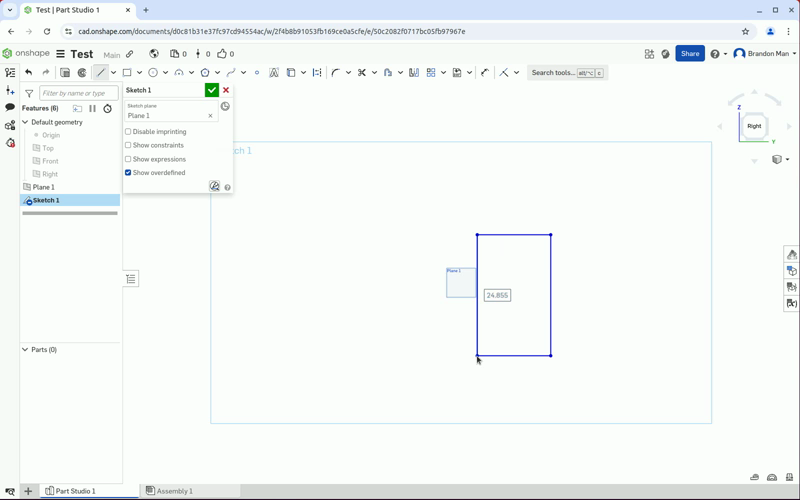
key(c)
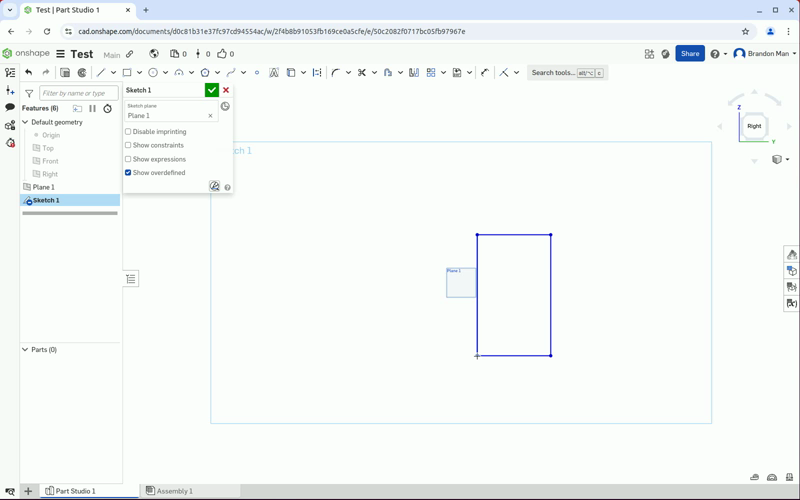
key_down(shift)
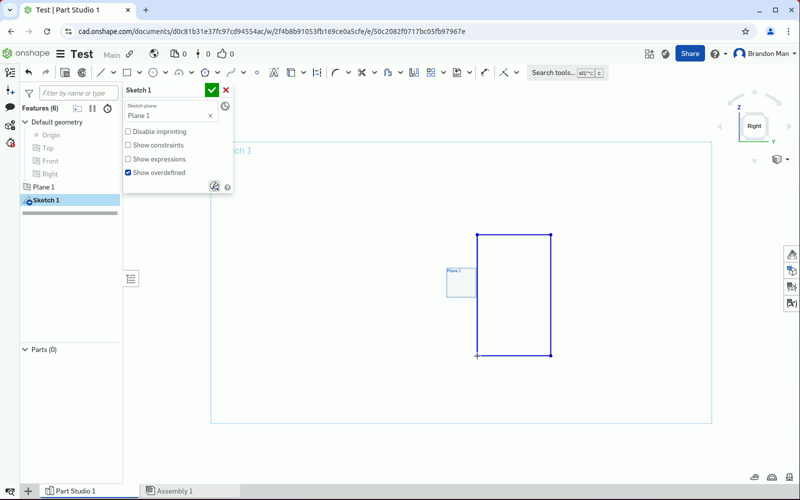
mouse_move(513, 317)
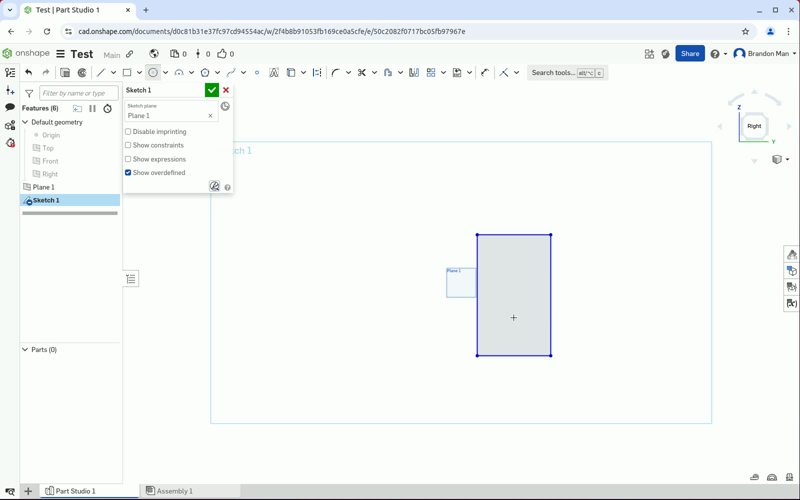
click(513, 317)
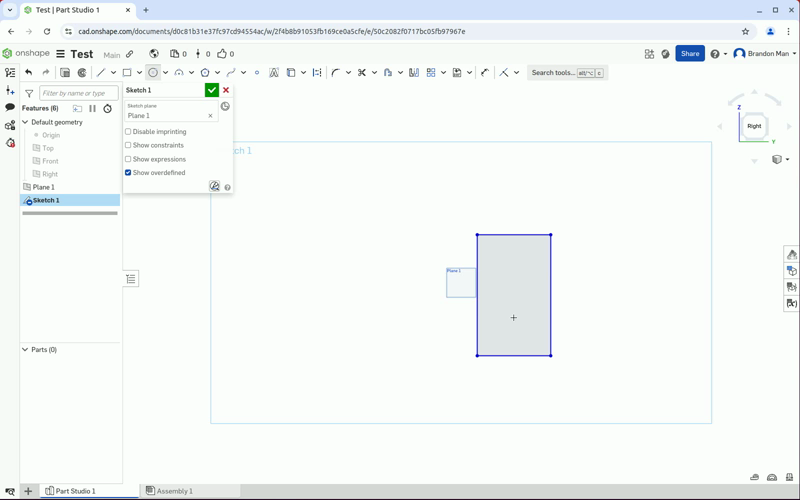
key_up(shift)
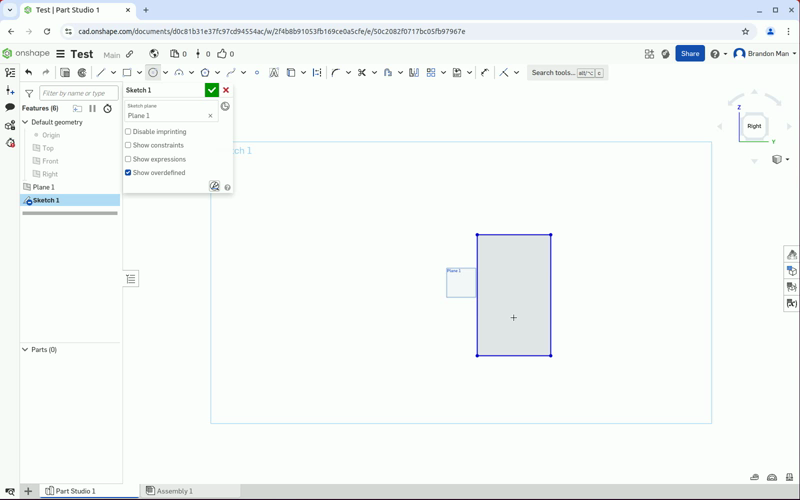
mouse_move(543, 317)
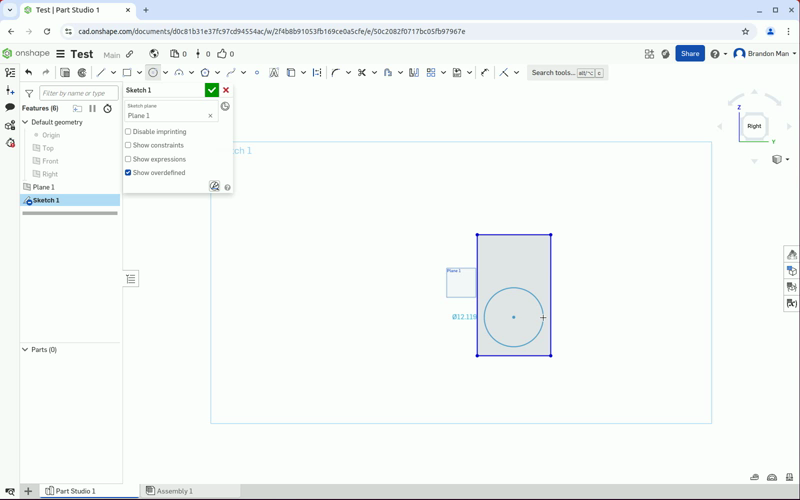
click(543, 317)
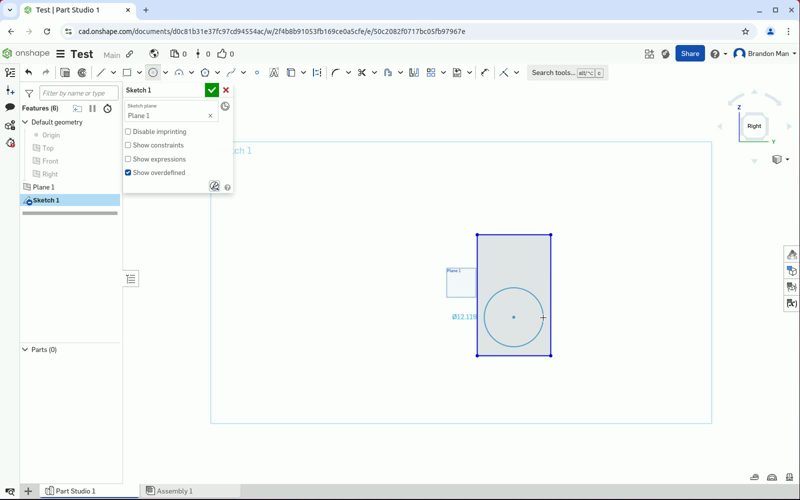
key(esc)
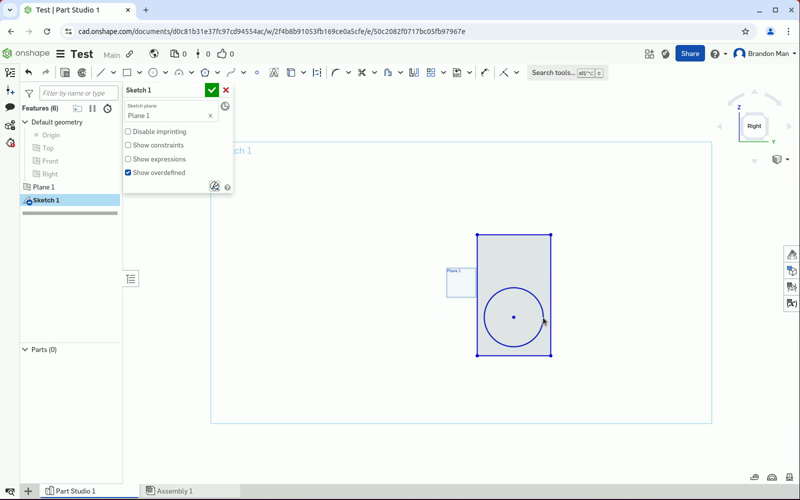
mouse_move(522, 259)
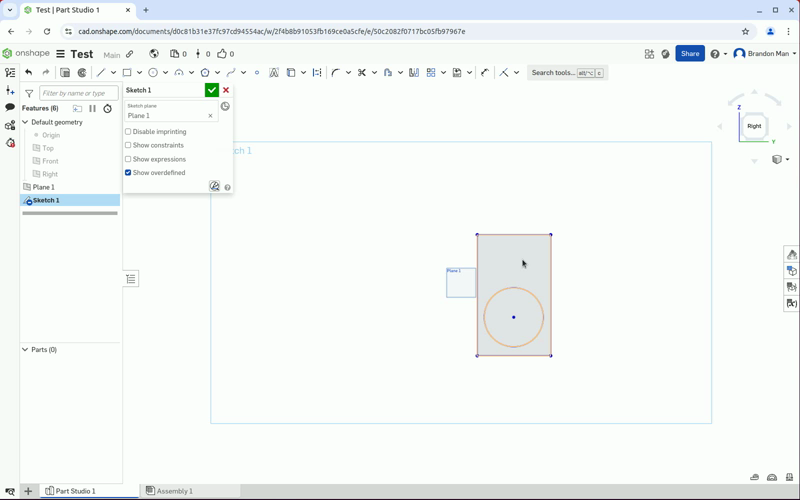
click(522, 259)
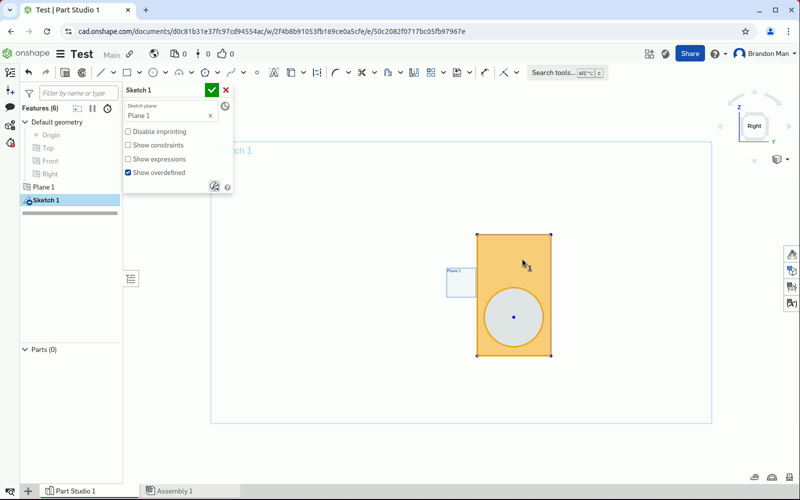
mouse_move(73, 352)
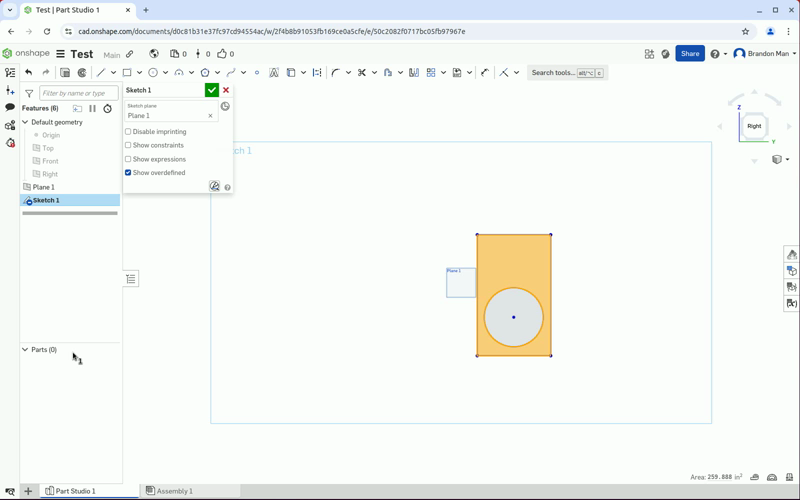
key(shift+y)
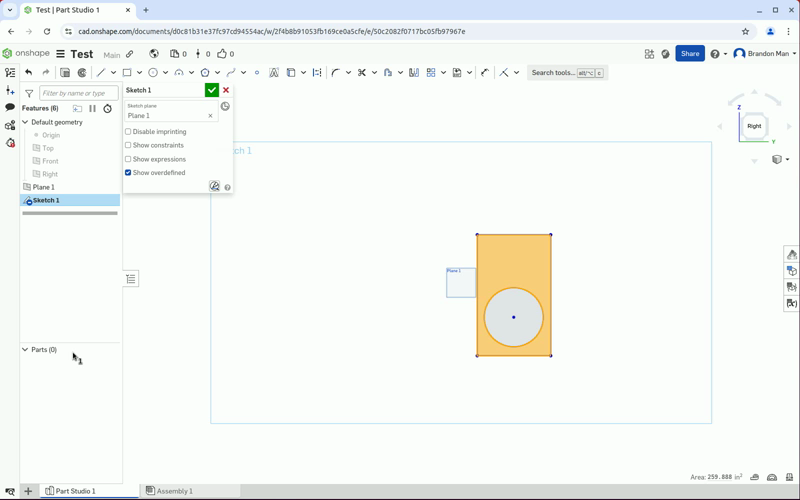
key(shift+e)
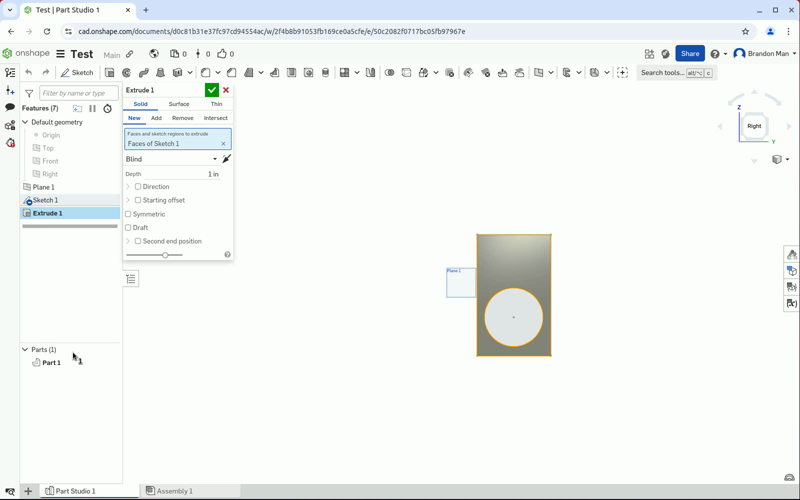
mouse_move(143, 106)
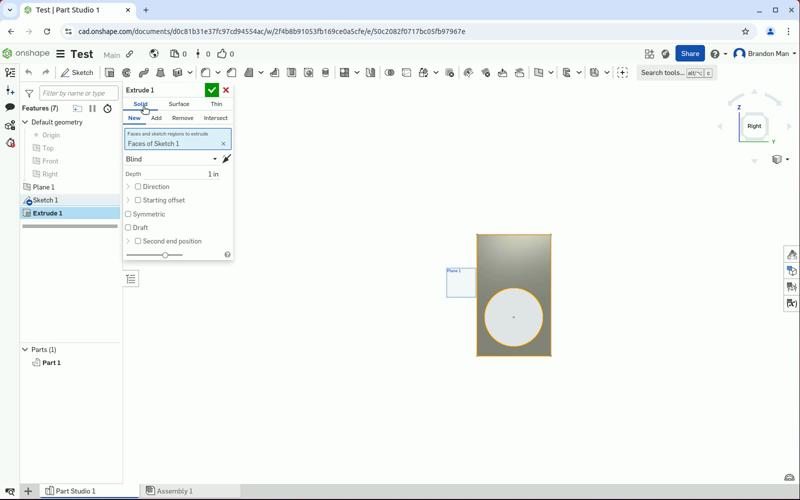
click(143, 106)
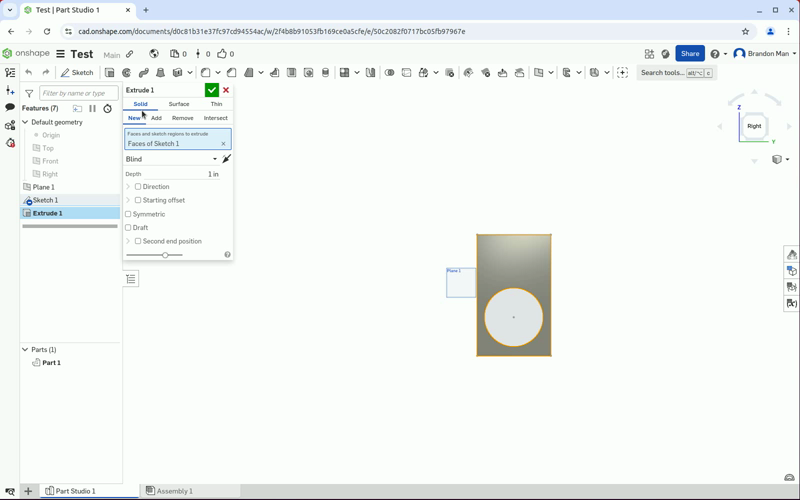
mouse_move(137, 120)
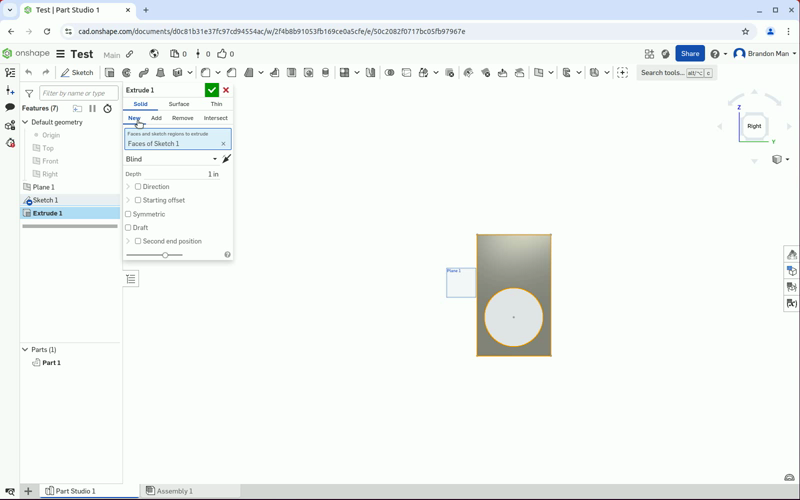
click(137, 120)
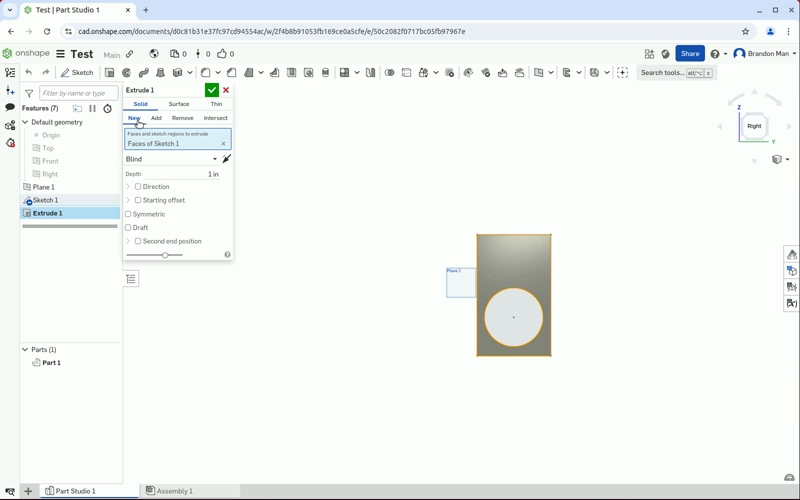
key(tab, 4)
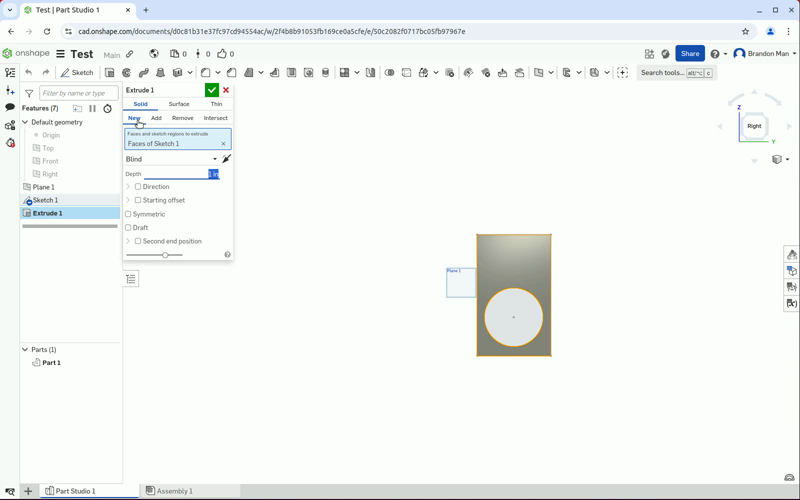
text(0.241)
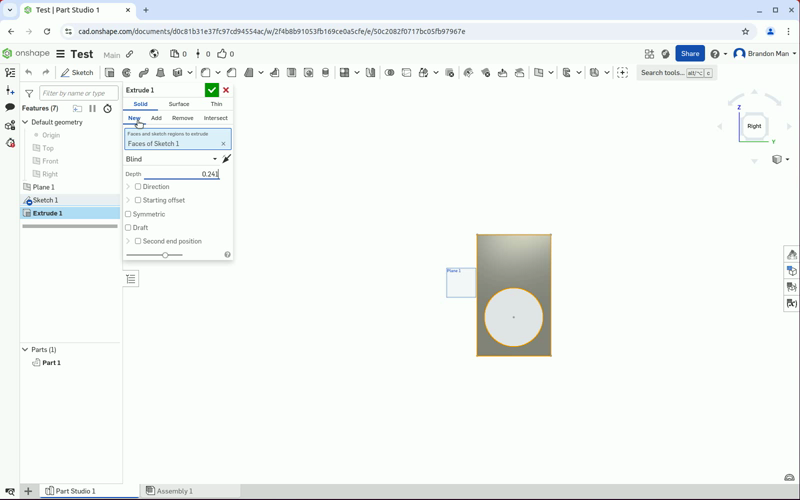
key(enter)
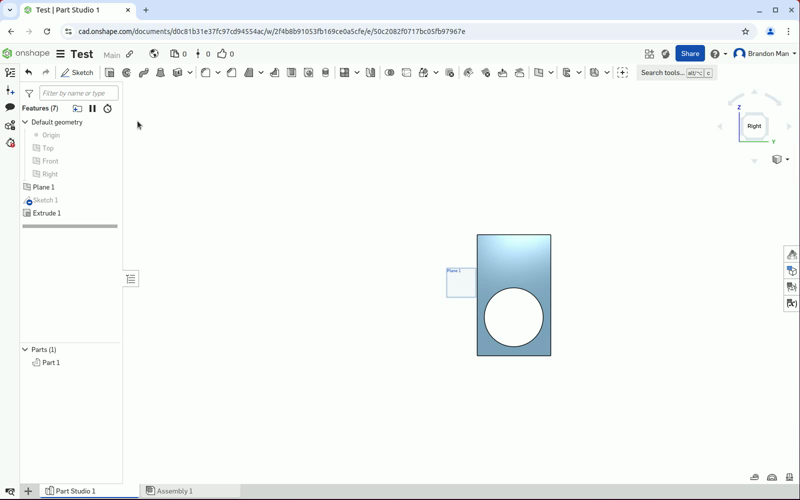
key(shift+h)
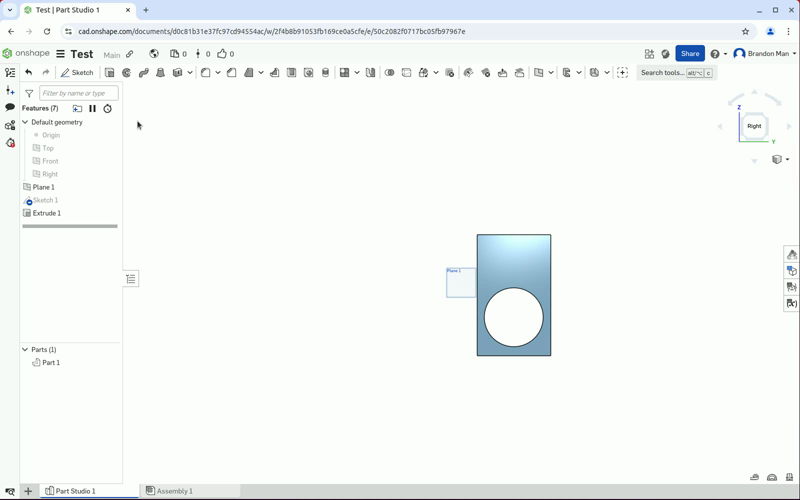
key(shift+h)
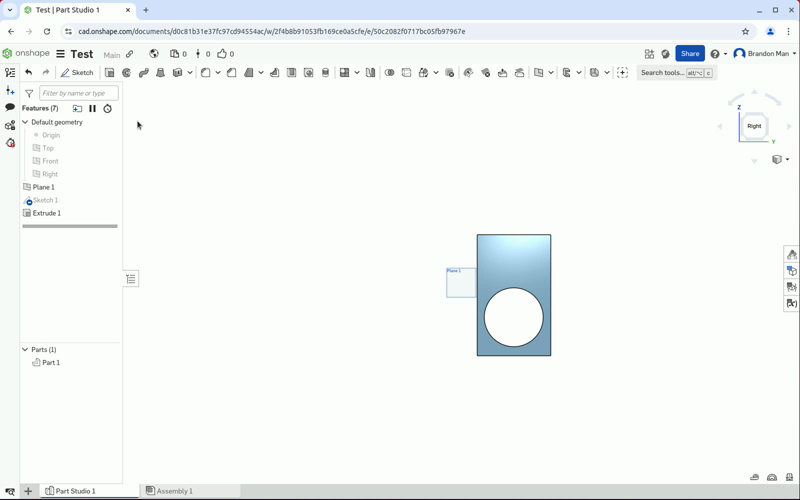
mouse_move(73, 189)
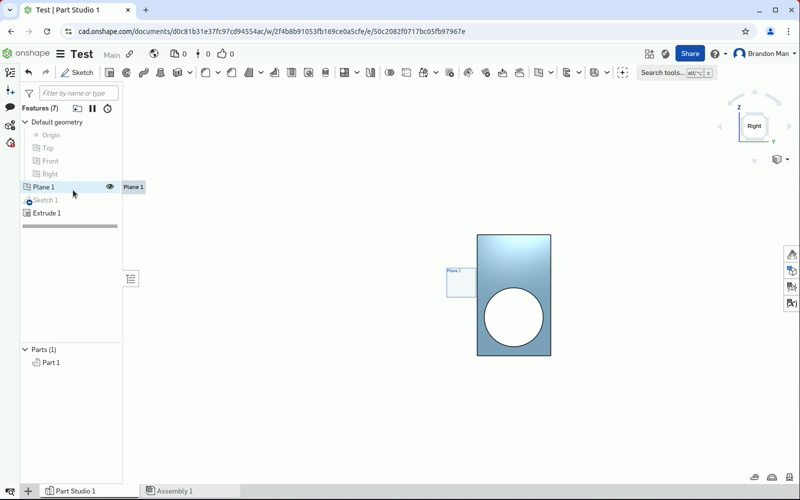
click(73, 189)
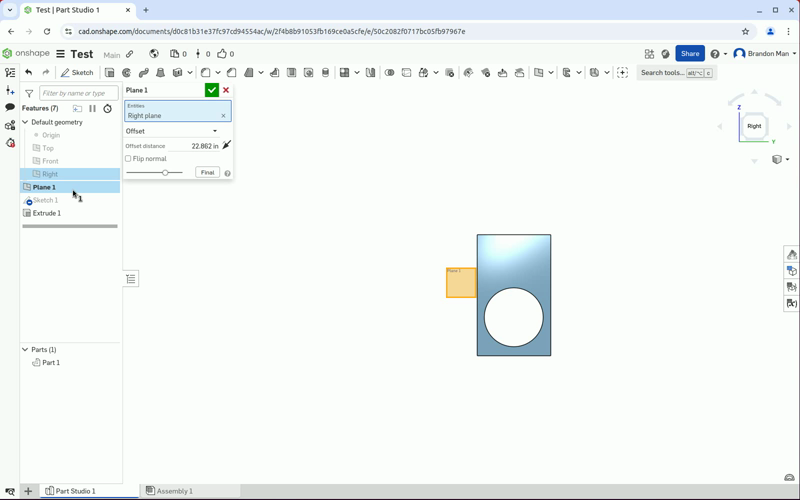
mouse_move(229, 92)
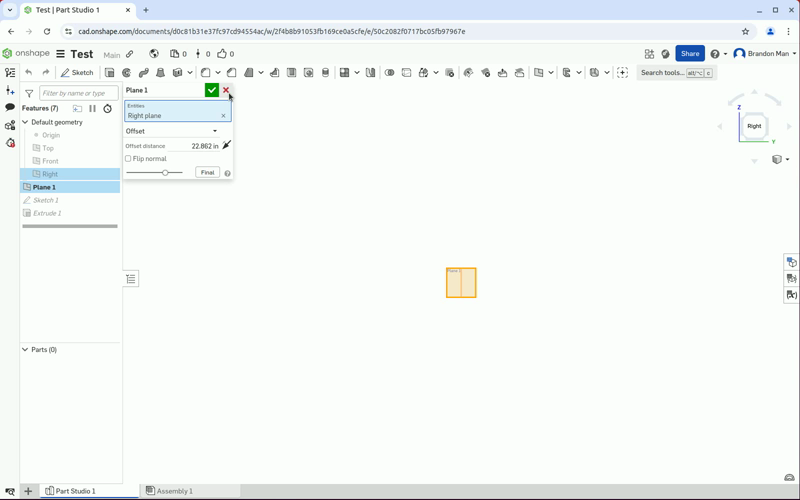
click(229, 92)
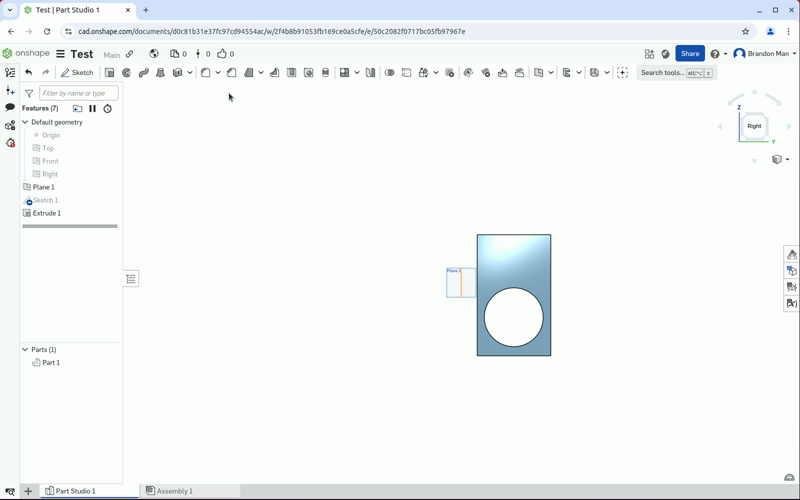
key(shift+s)
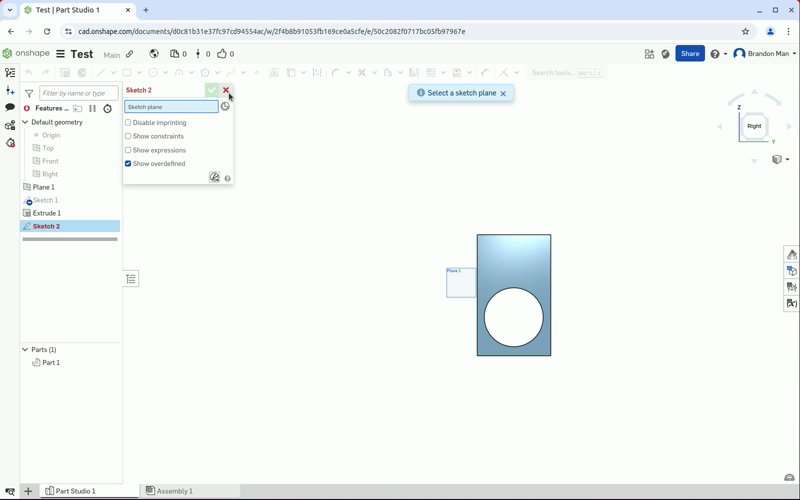
mouse_move(73, 189)
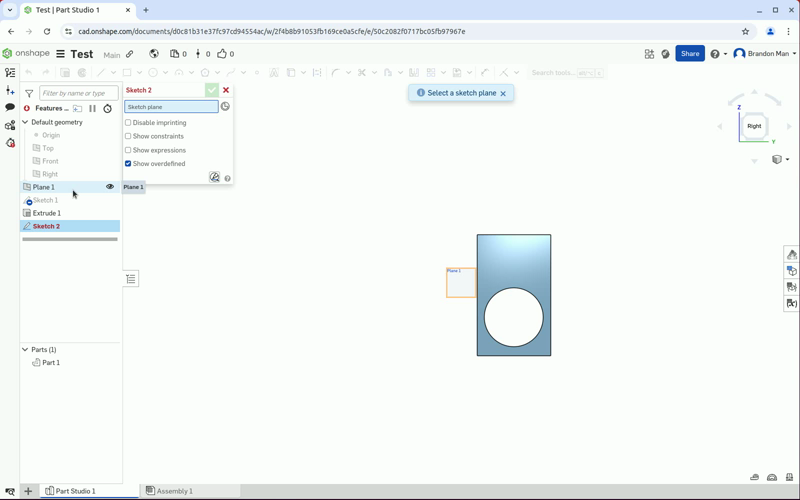
click(73, 189)
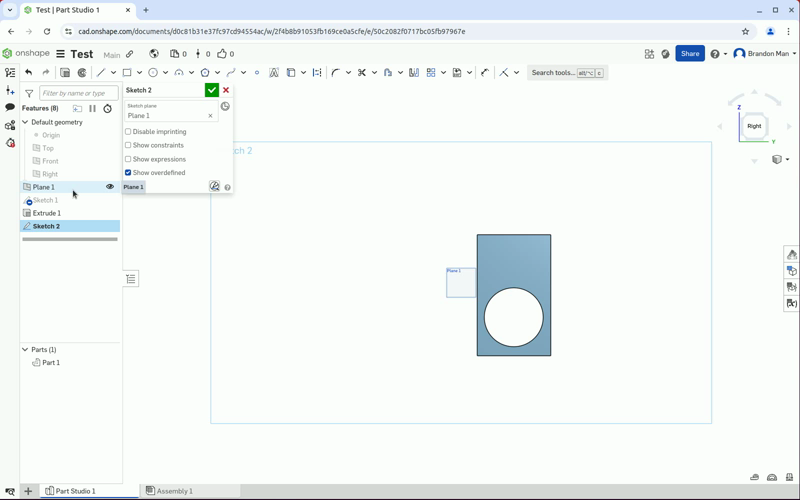
mouse_move(73, 352)
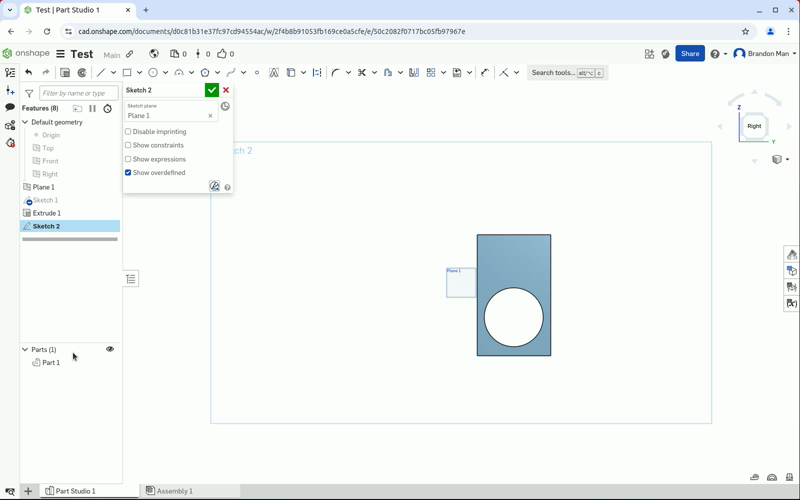
key(y)
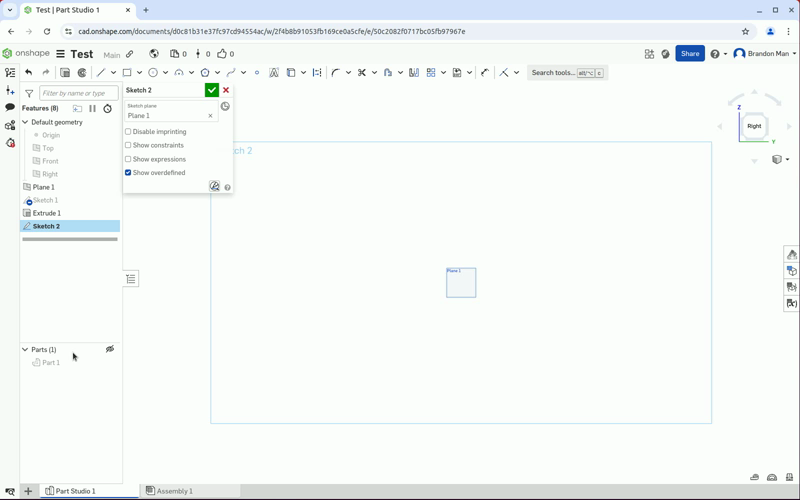
key(c)
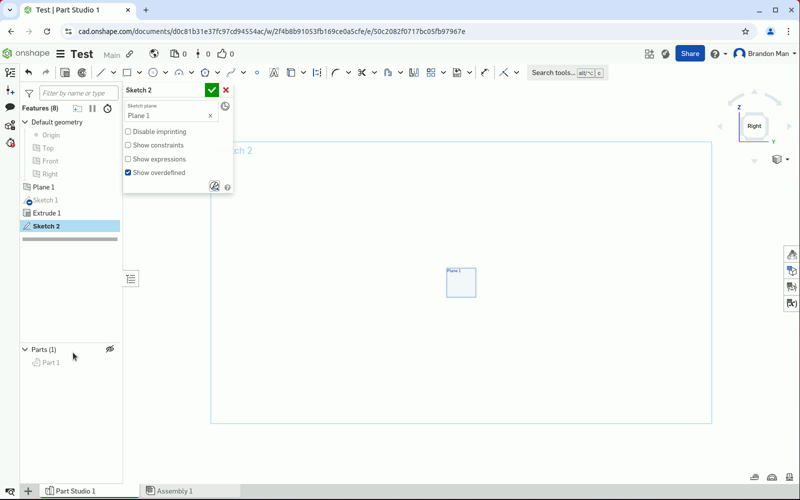
key_down(shift)
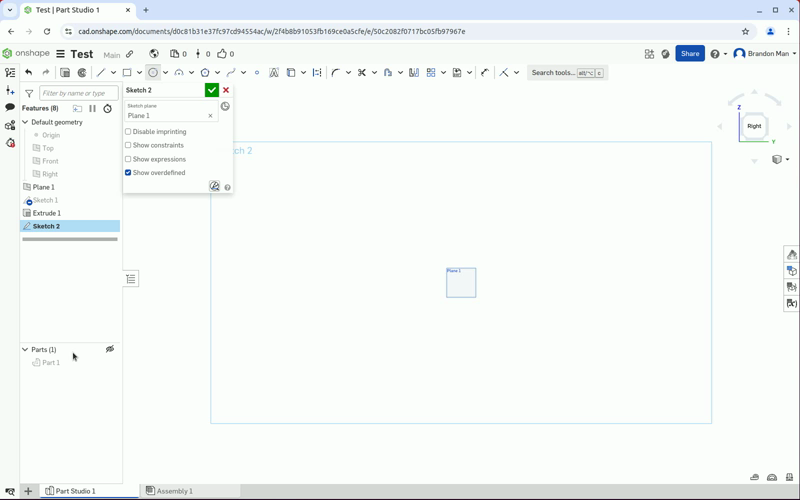
mouse_move(514, 316)
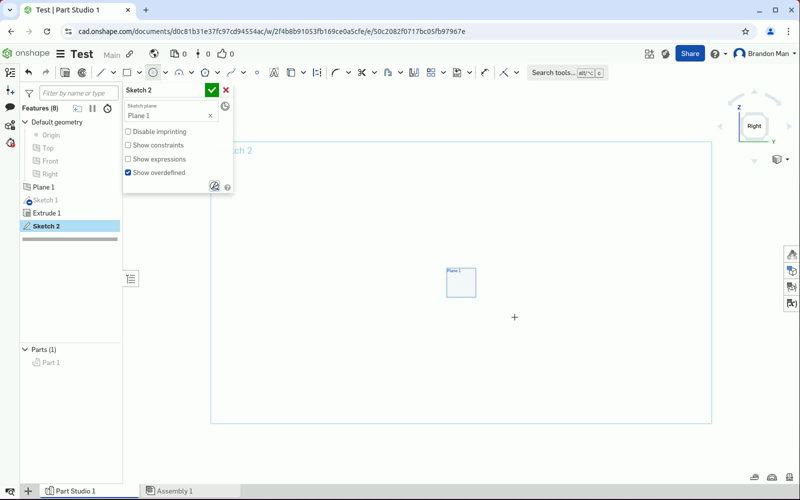
click(514, 316)
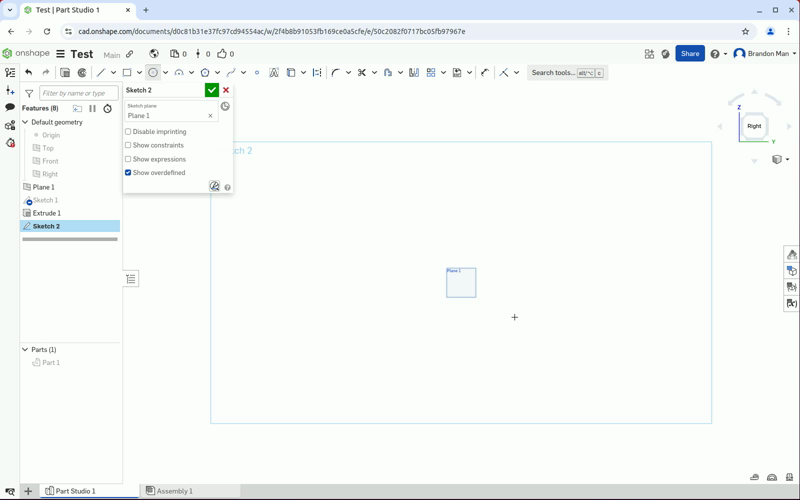
key_up(shift)
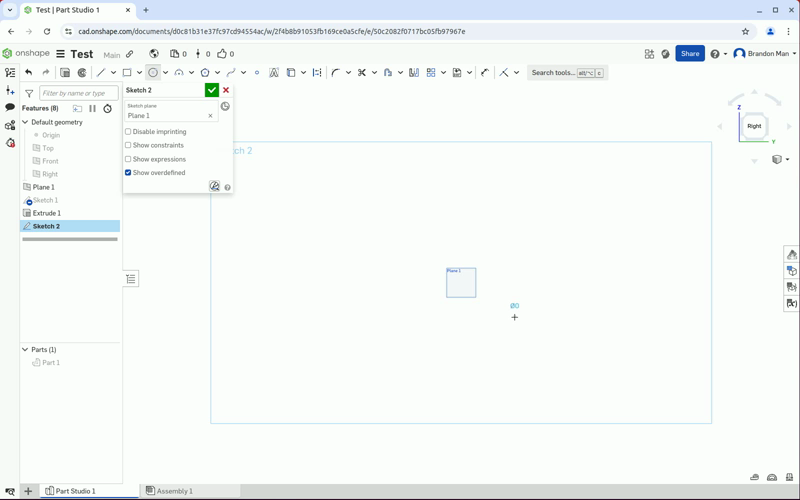
mouse_move(544, 316)
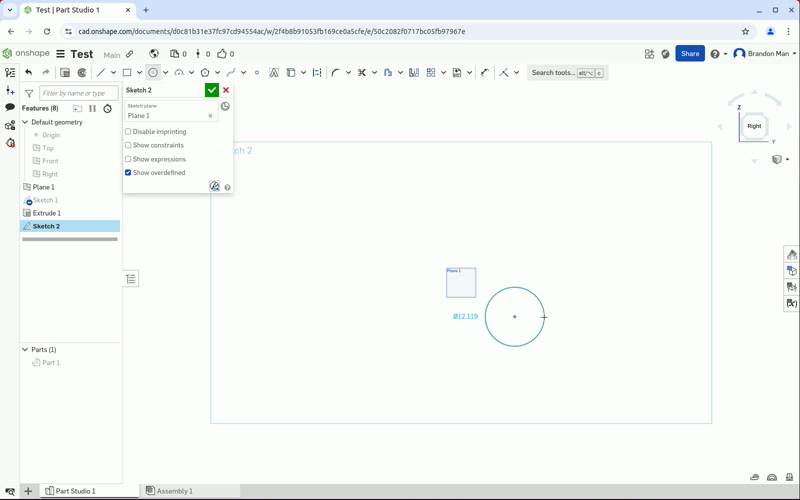
click(544, 316)
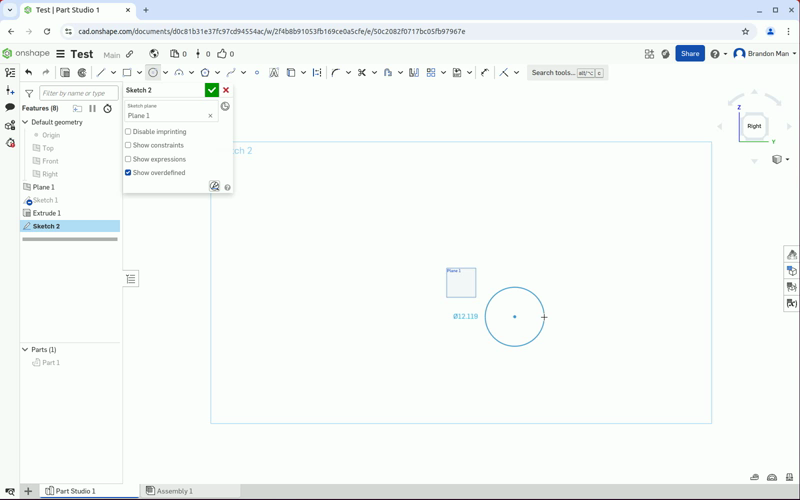
key(esc)
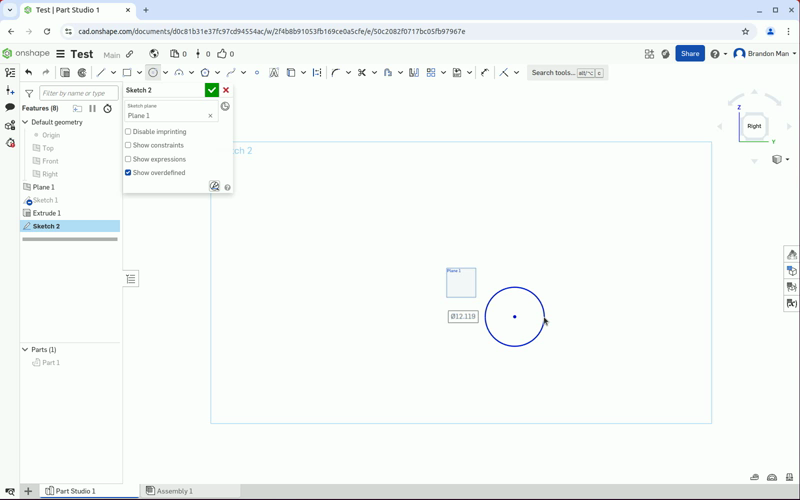
mouse_move(498, 331)
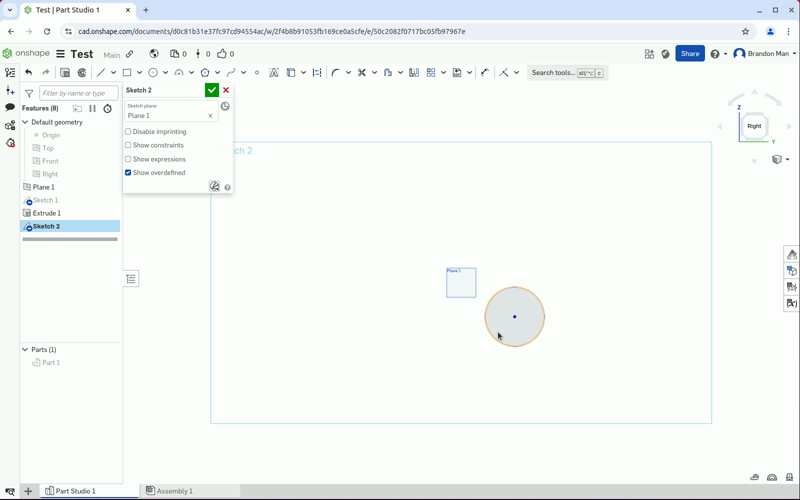
click(498, 331)
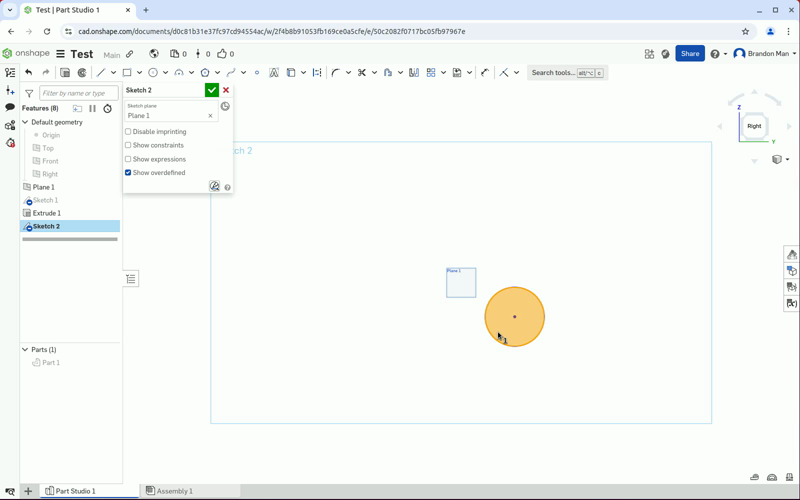
mouse_move(73, 352)
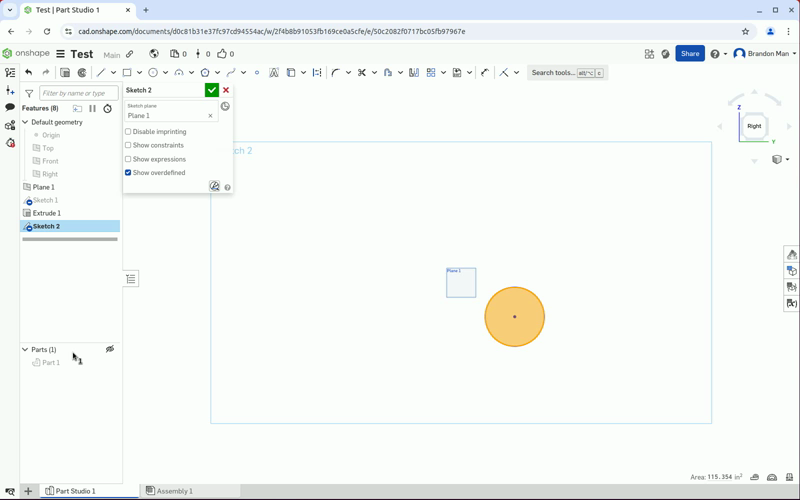
key(shift+y)
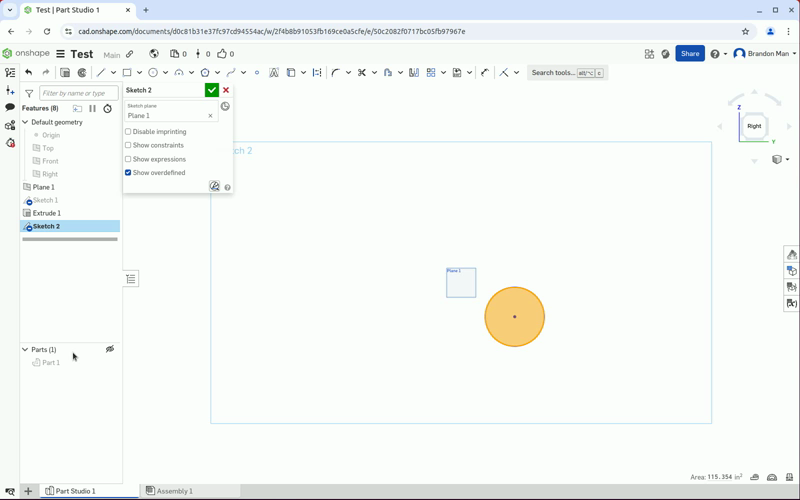
key(shift+e)
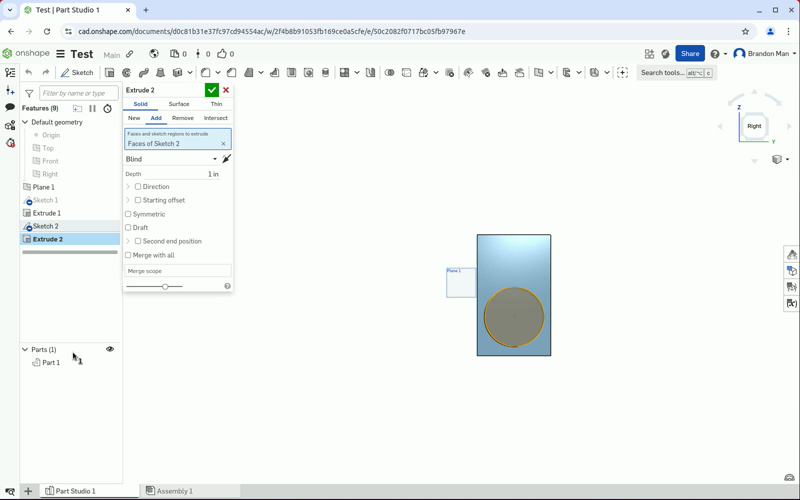
mouse_move(143, 106)
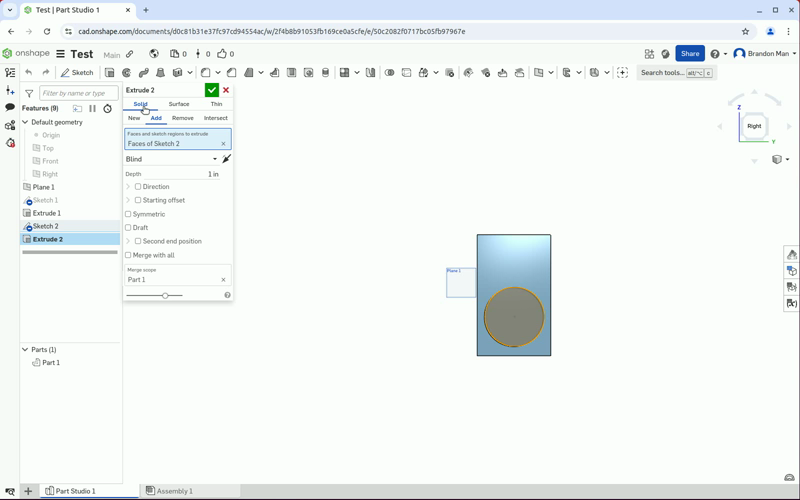
click(143, 106)
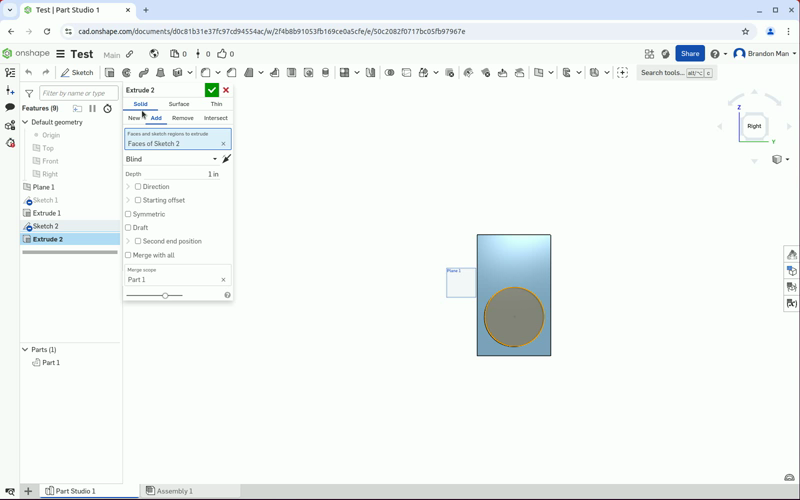
mouse_move(137, 120)
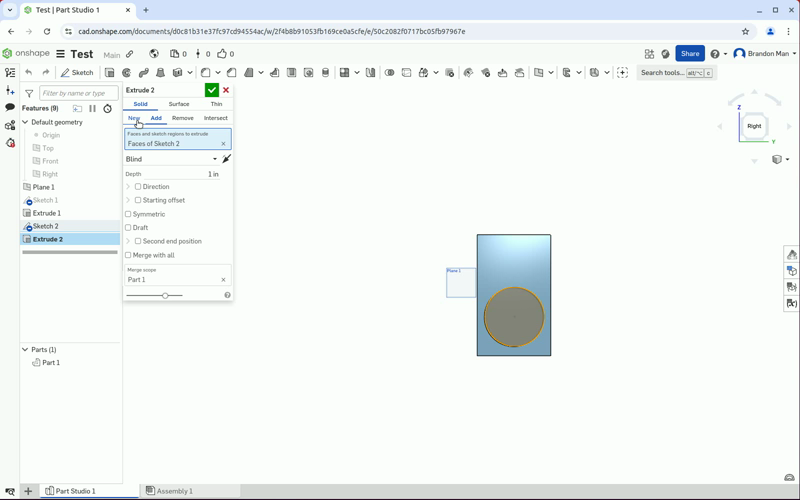
click(137, 120)
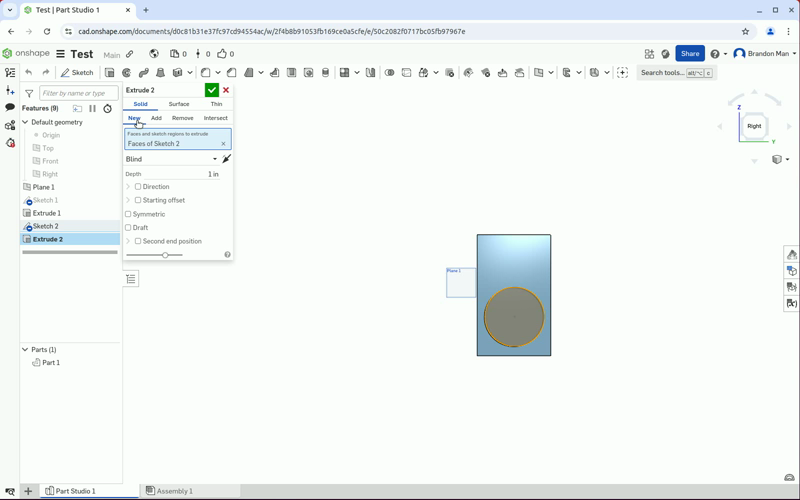
key(tab, 4)
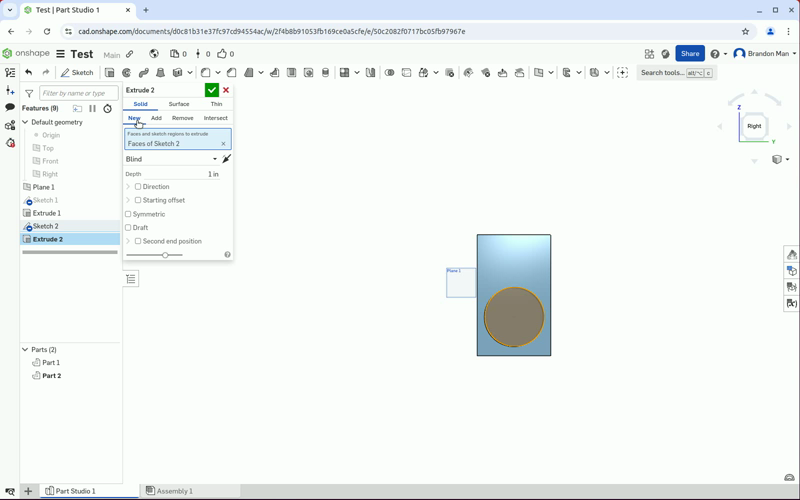
text(0.241)
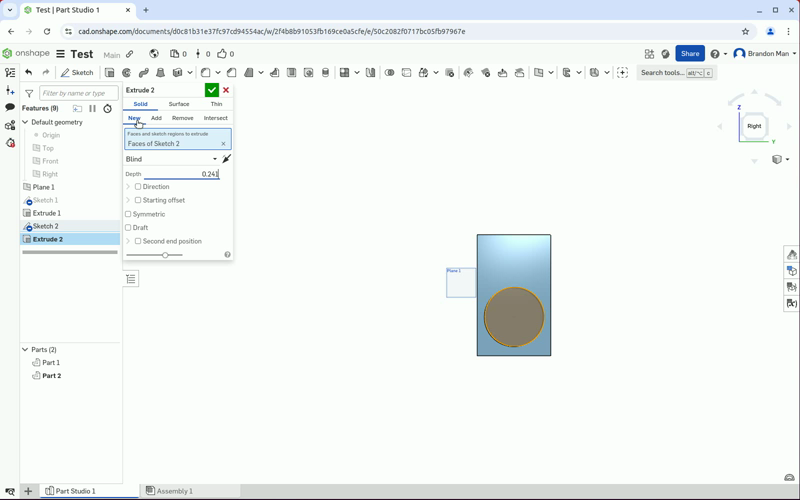
key(enter)
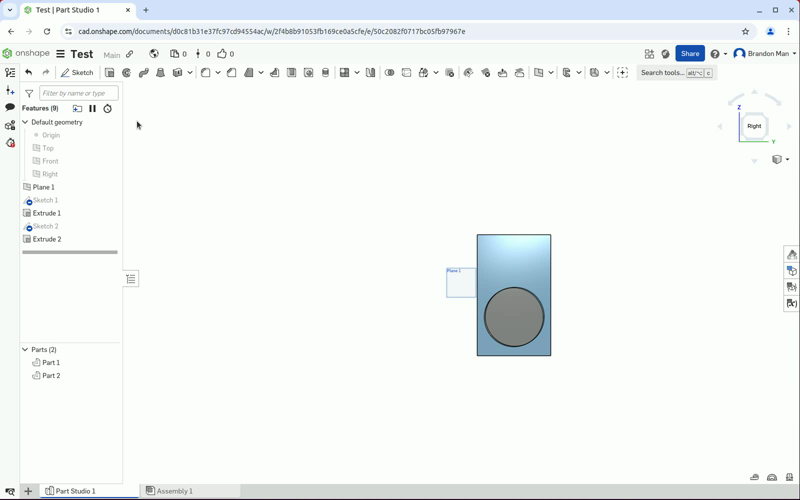
key(shift+h)
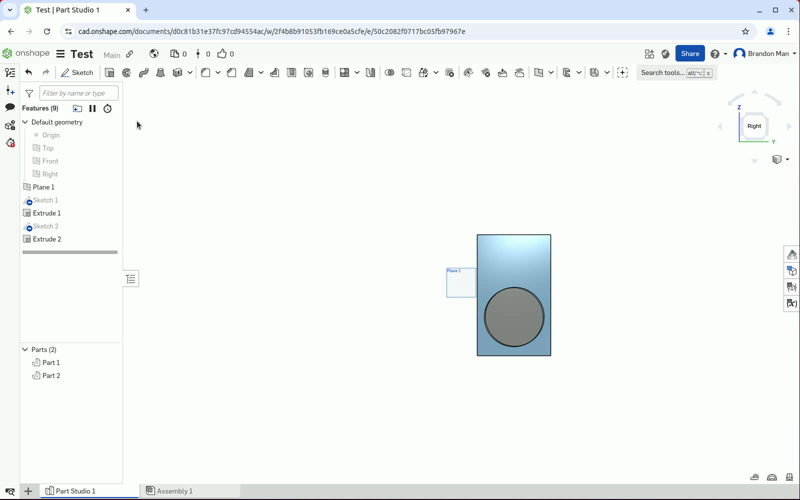
key(shift+h)
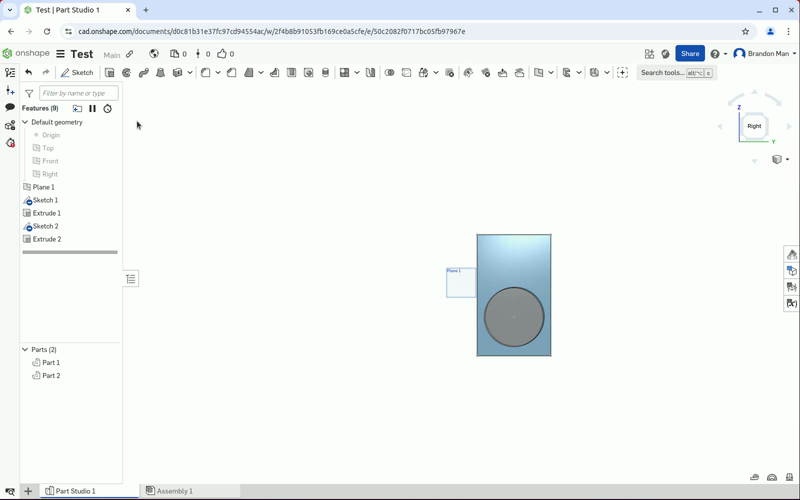
key(shift+7)
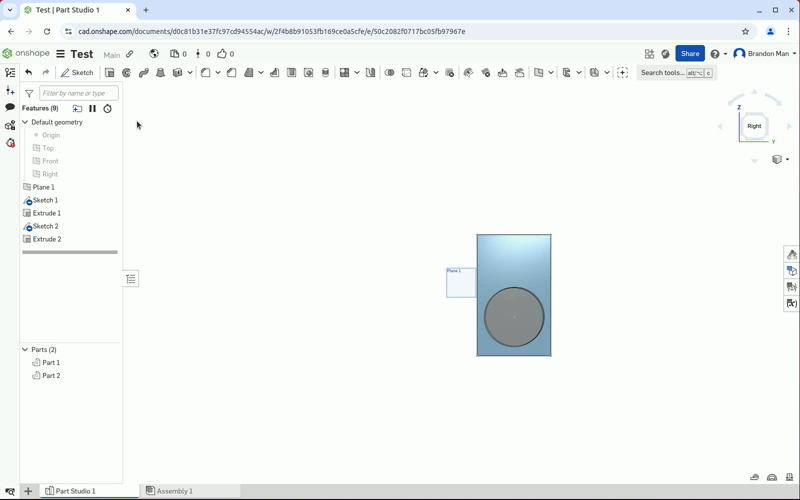
key(right, 2)
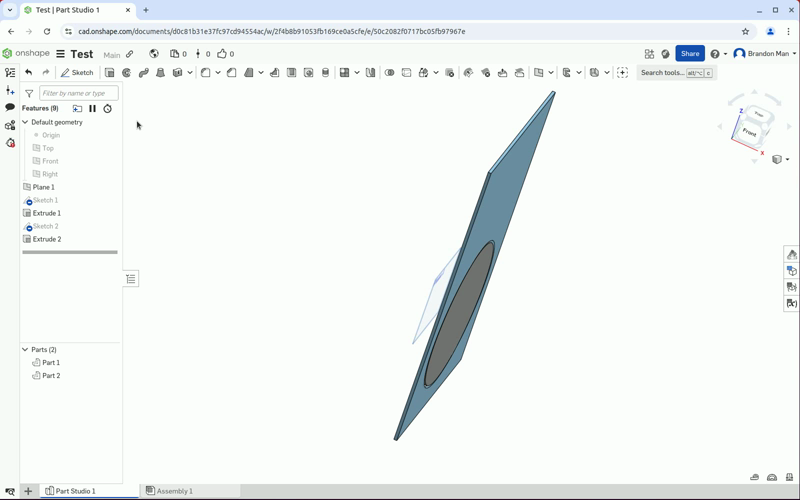
key(down, 2)
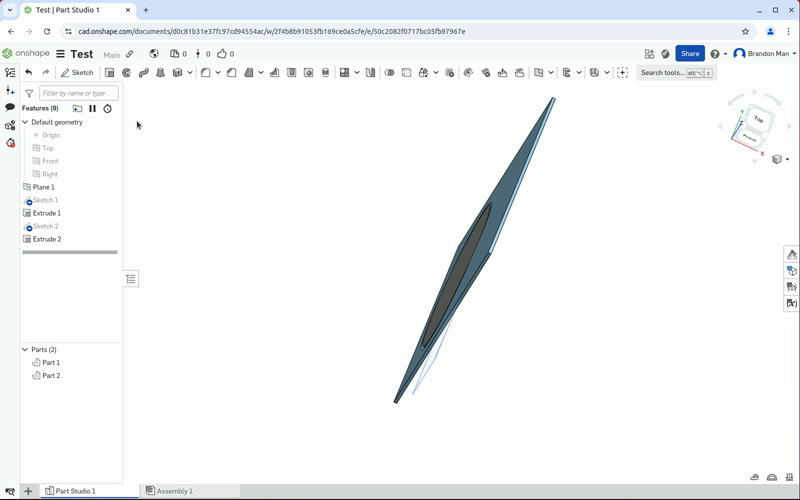
key(up, 2)
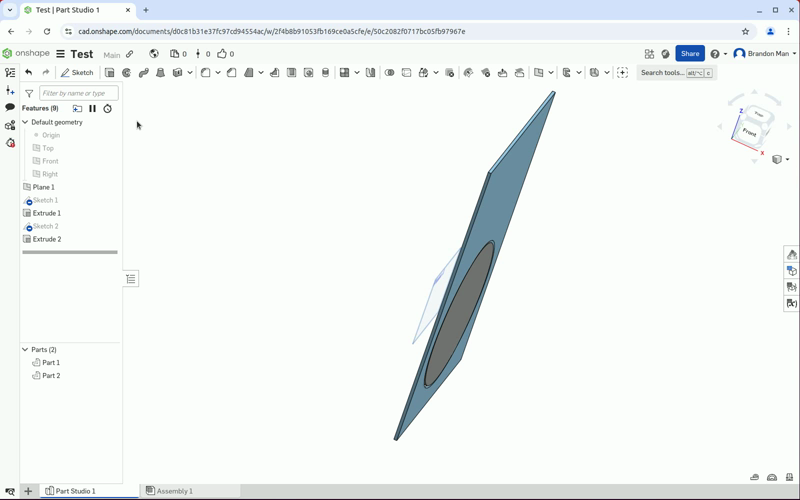
key(left, 2)
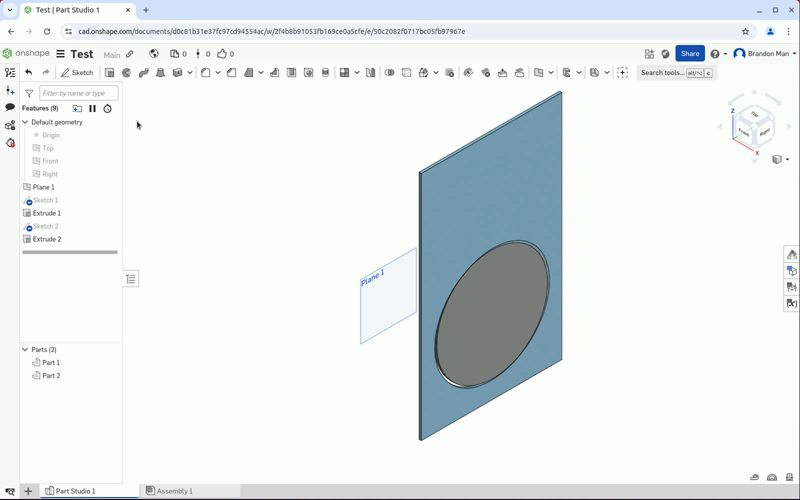
mouse_move(73, 189)
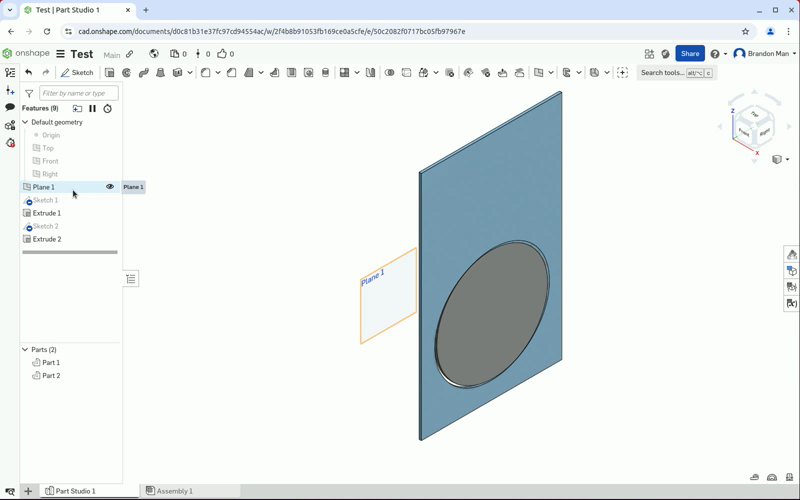
click(73, 189)